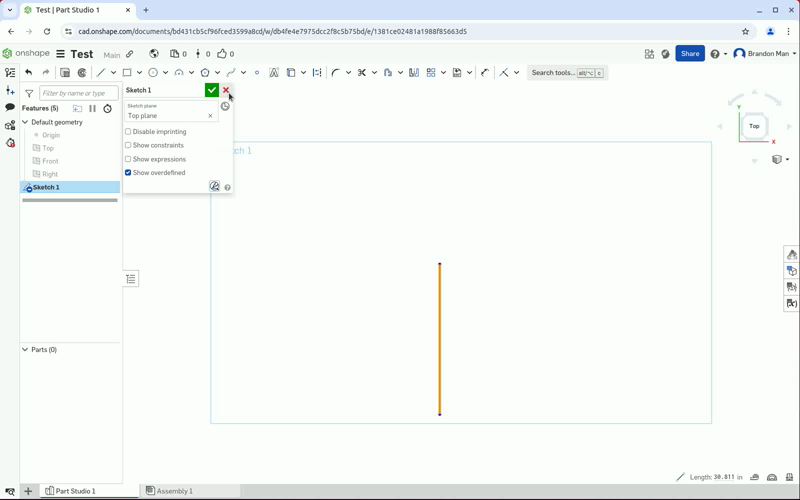
key(shift+h)
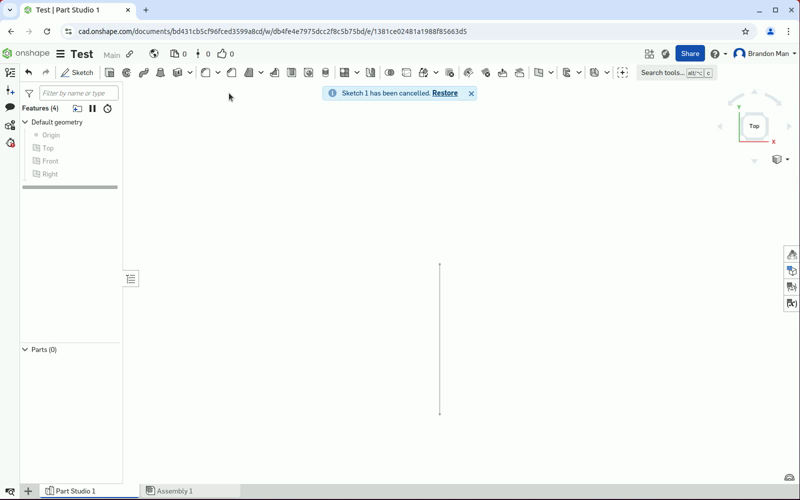
mouse_move(73, 352)
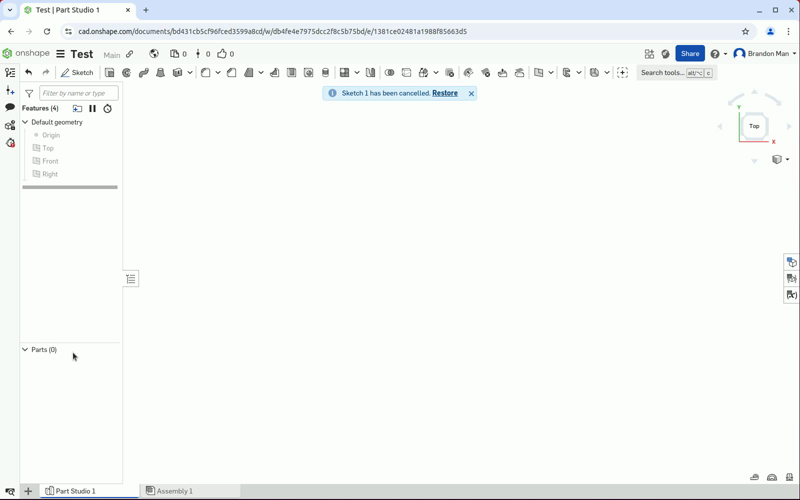
key(y)
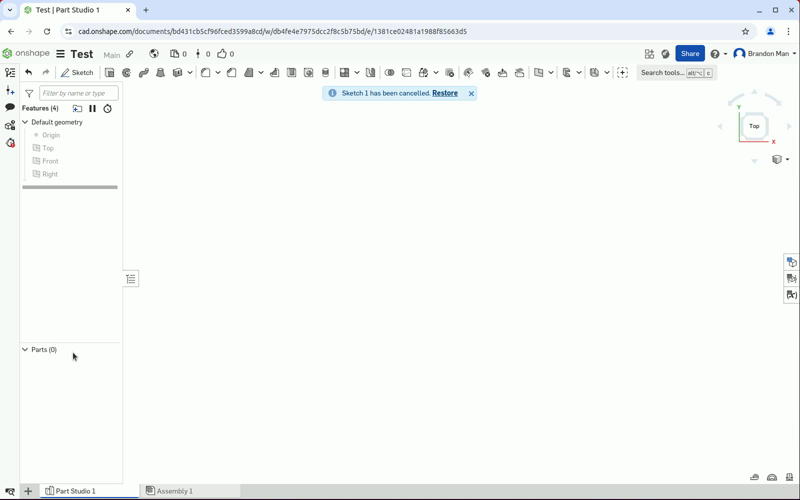
key(shift+p)
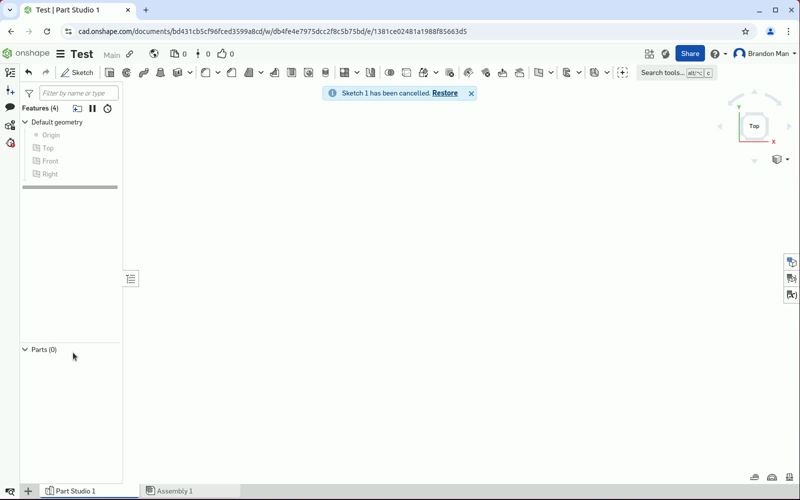
key(space)
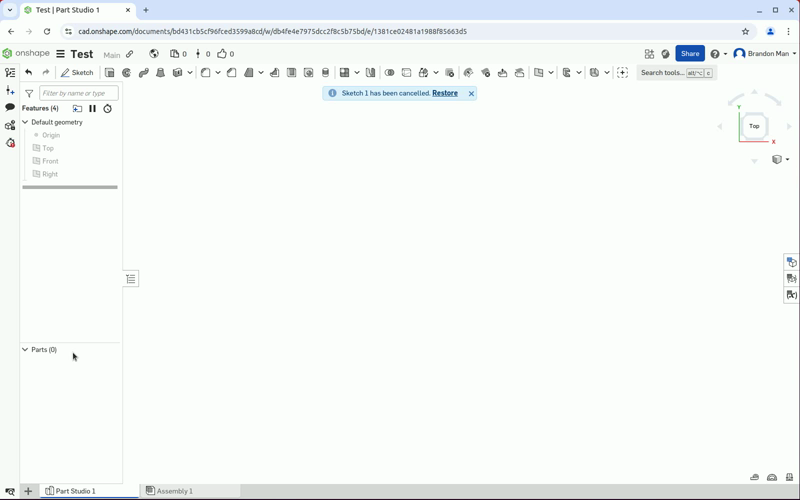
key_down(shift)
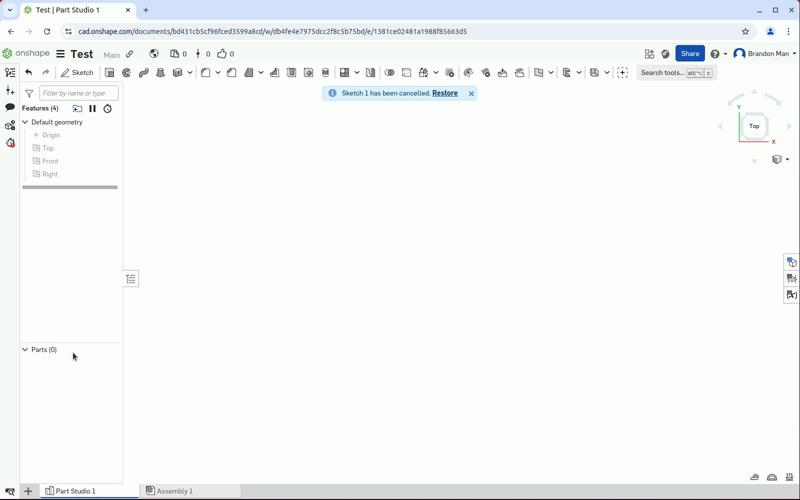
key(up)
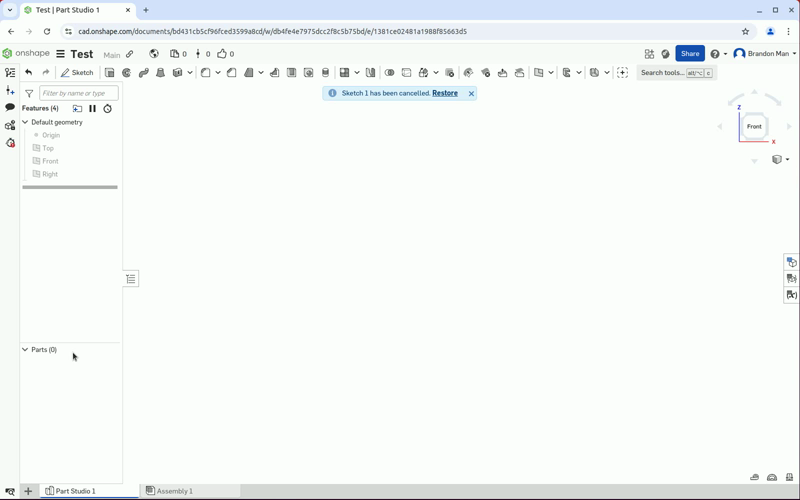
key_up(shift)
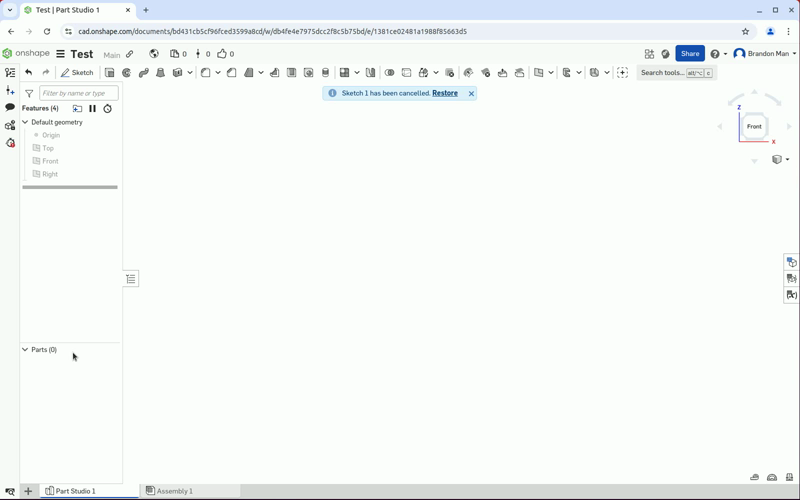
key(space)
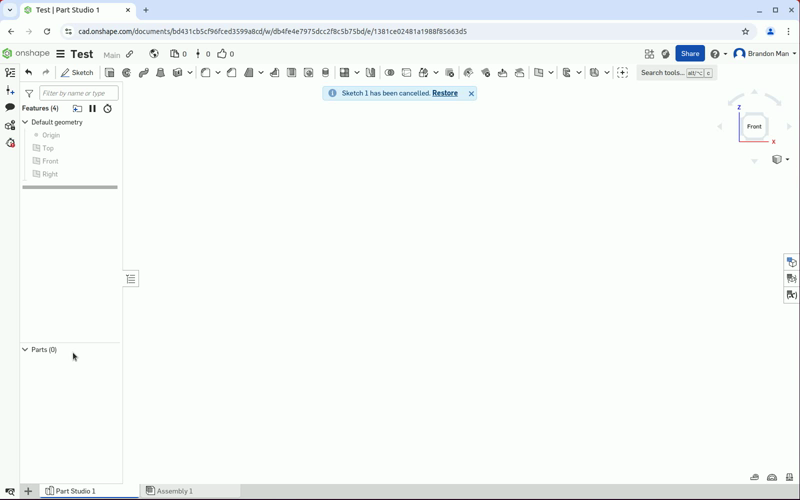
key_down(shift)
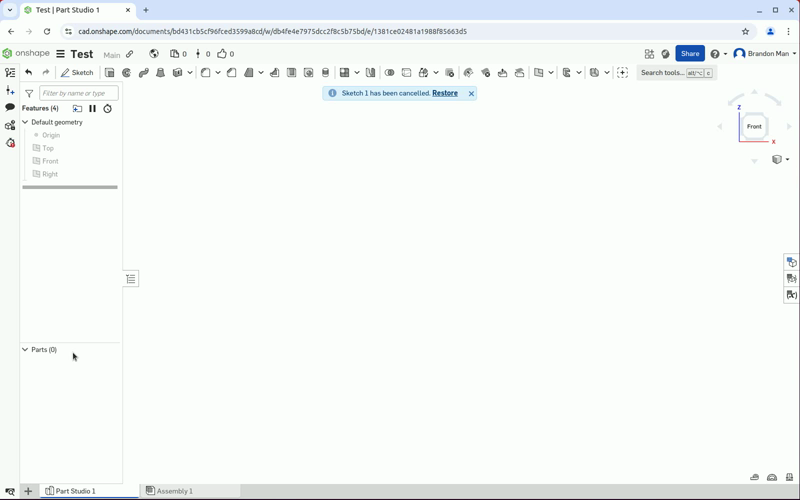
key(left)
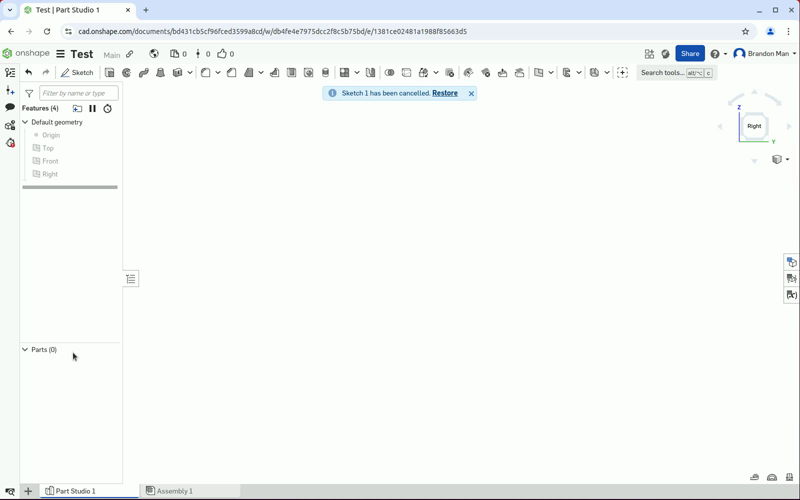
key_up(shift)
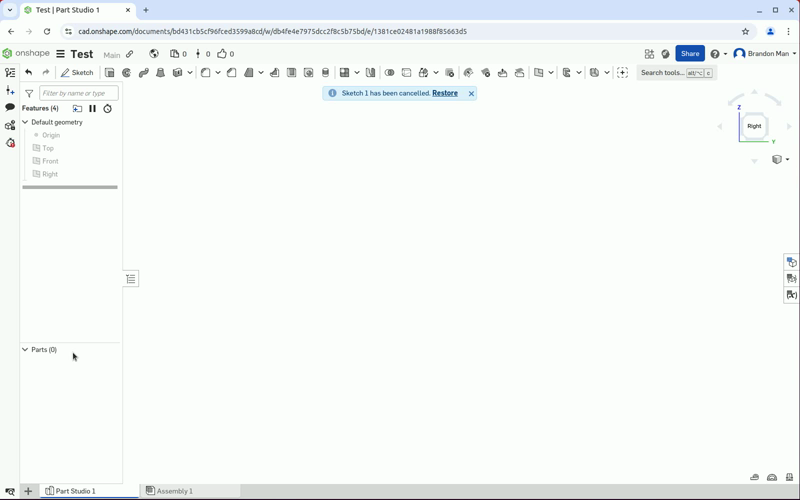
mouse_move(73, 352)
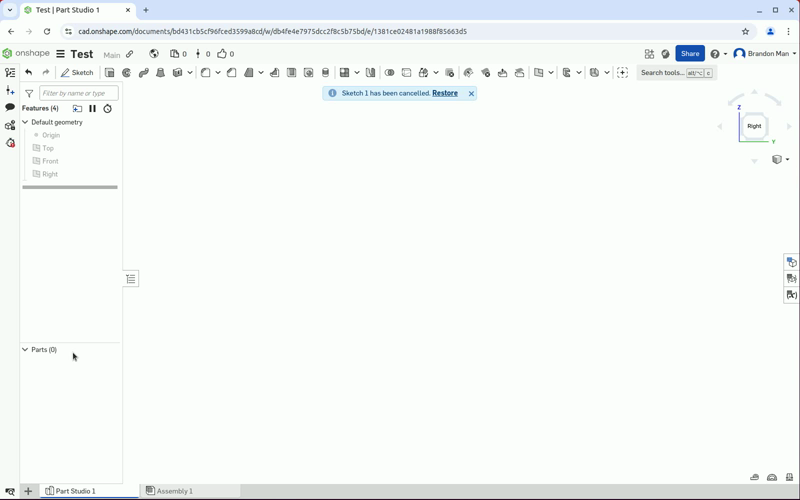
key(shift+y)
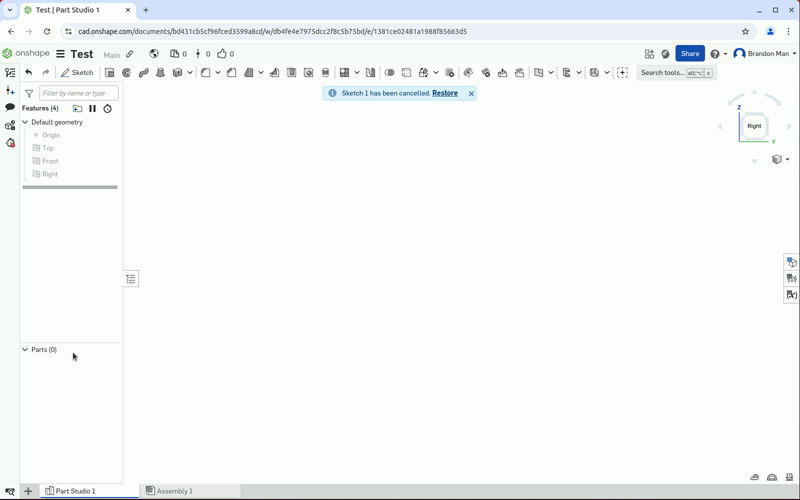
key(shift+s)
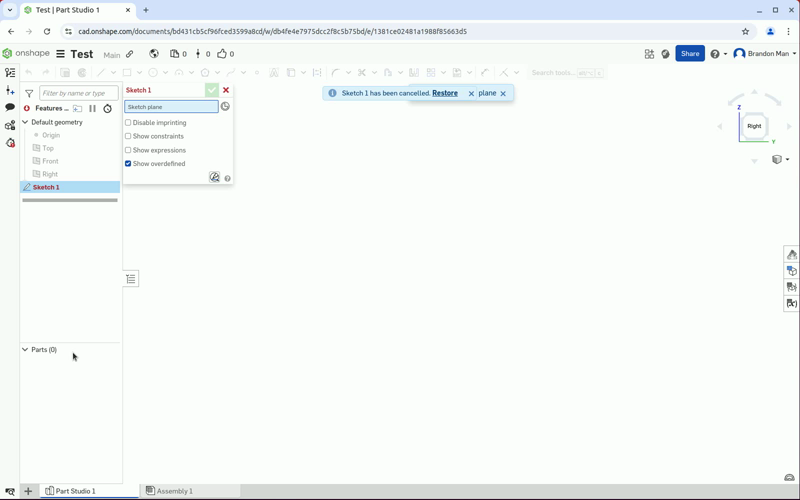
mouse_move(73, 176)
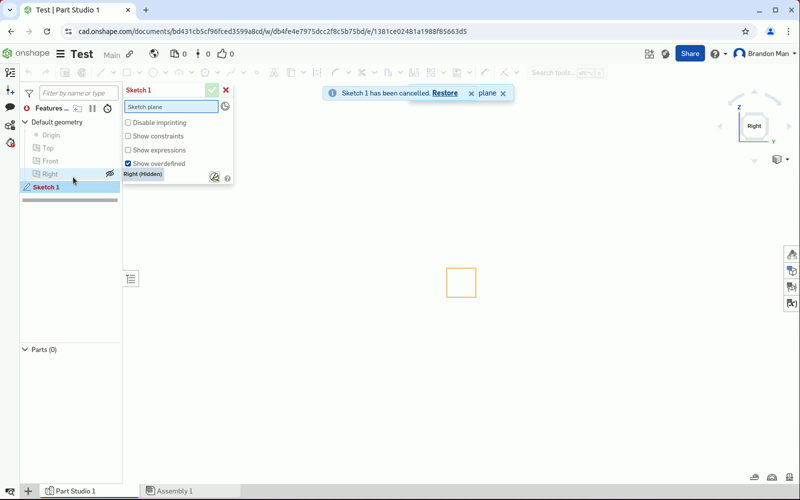
click(73, 176)
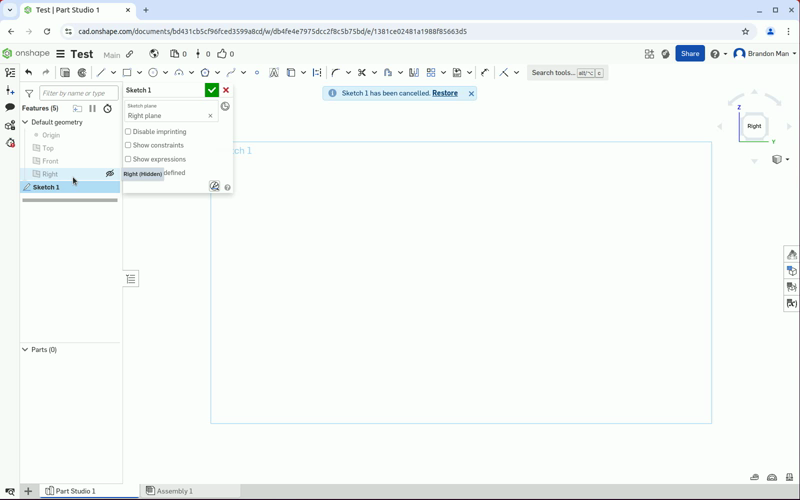
mouse_move(73, 352)
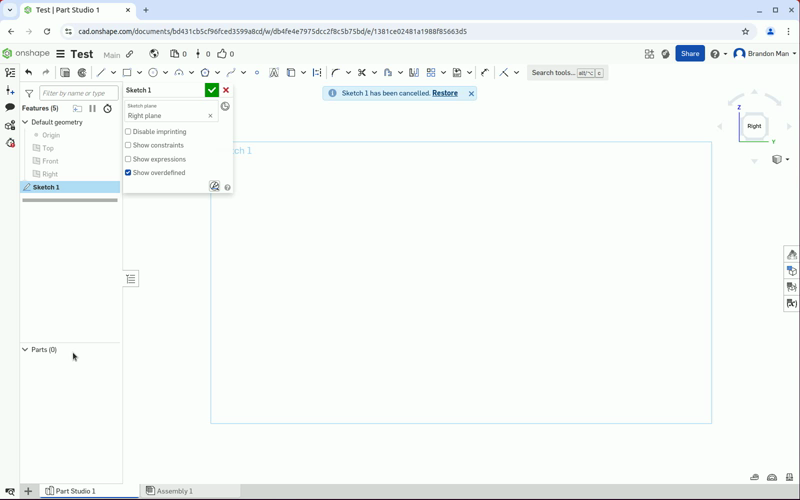
key(y)
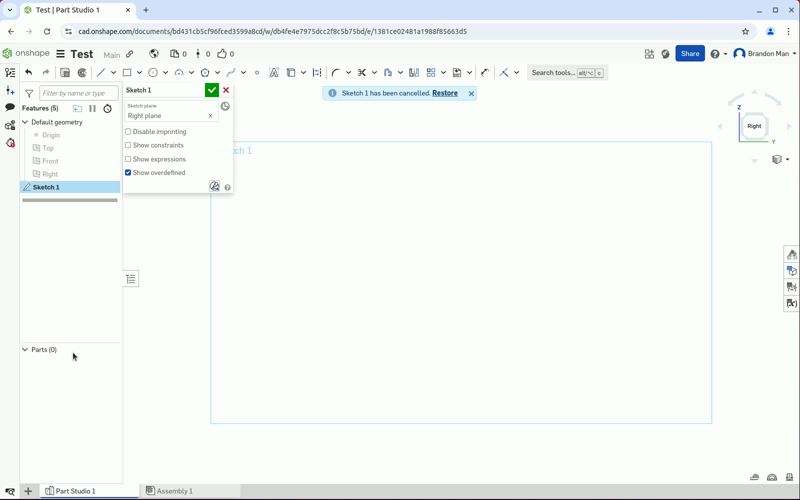
key(l)
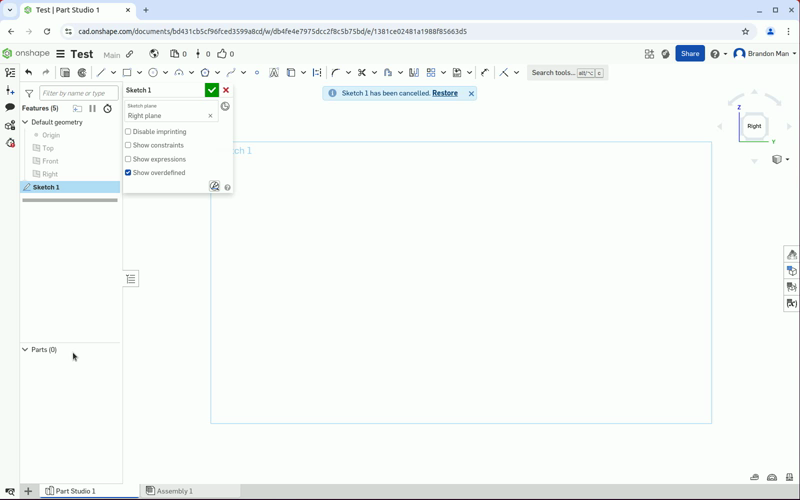
key_down(shift)
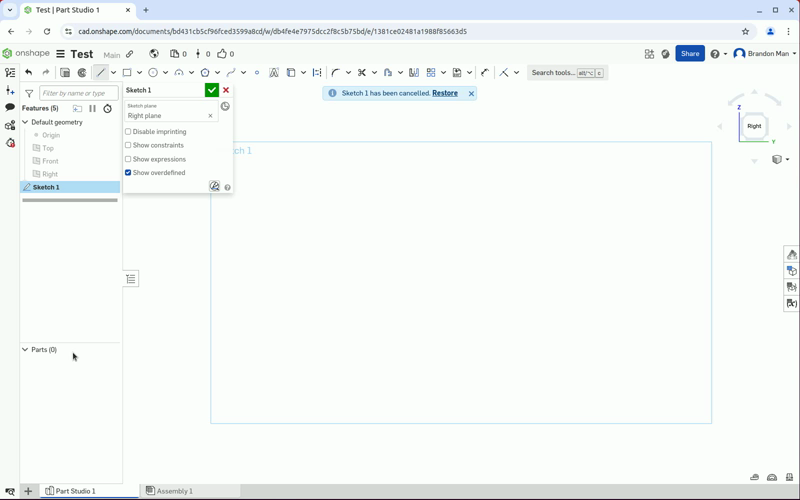
mouse_move(427, 297)
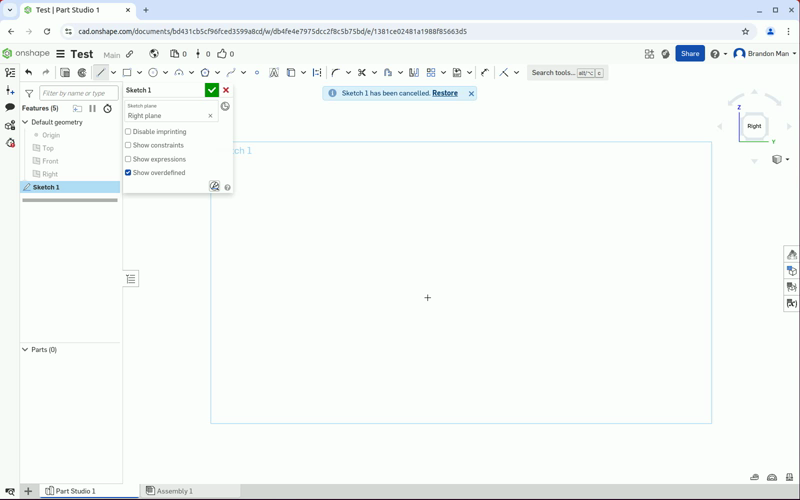
click(427, 297)
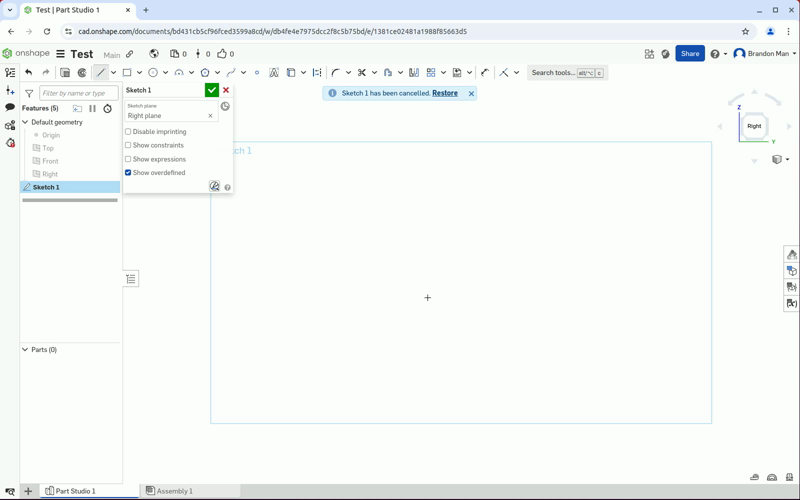
key_up(shift)
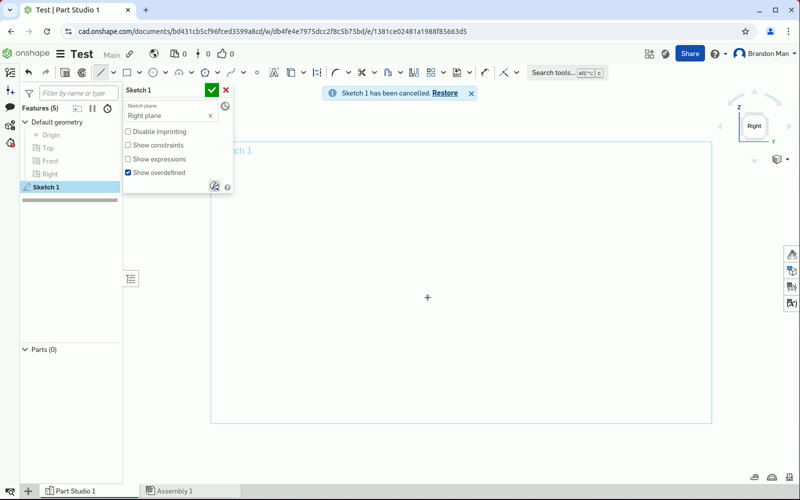
key_down(shift)
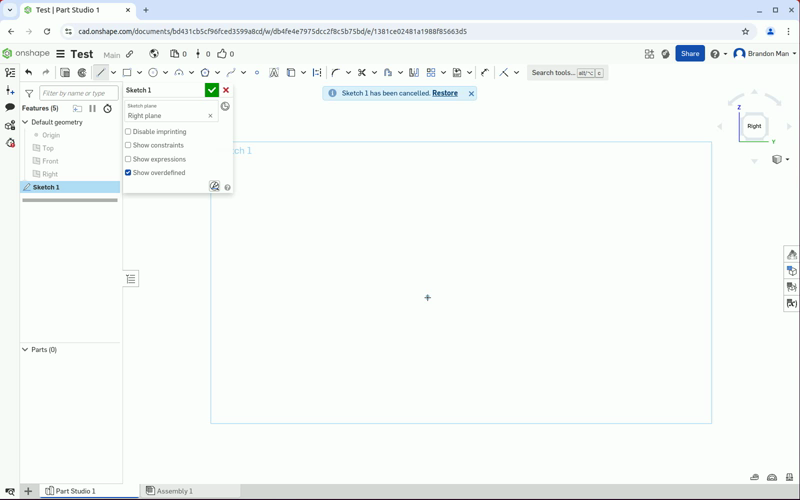
mouse_move(494, 297)
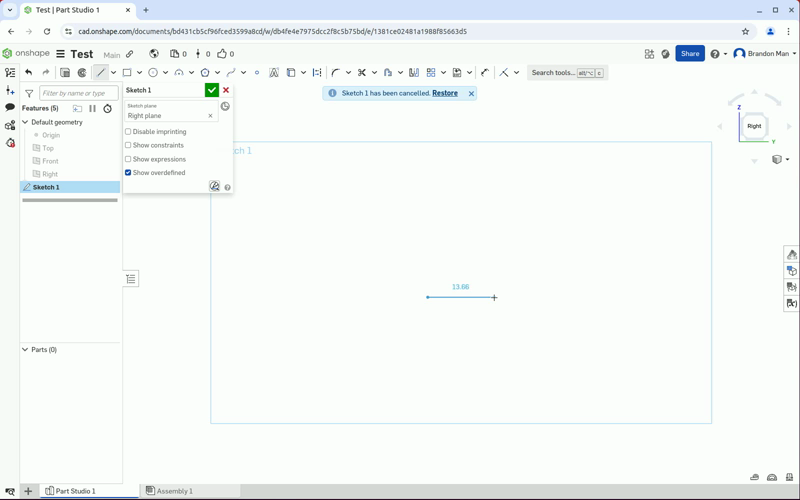
click(494, 297)
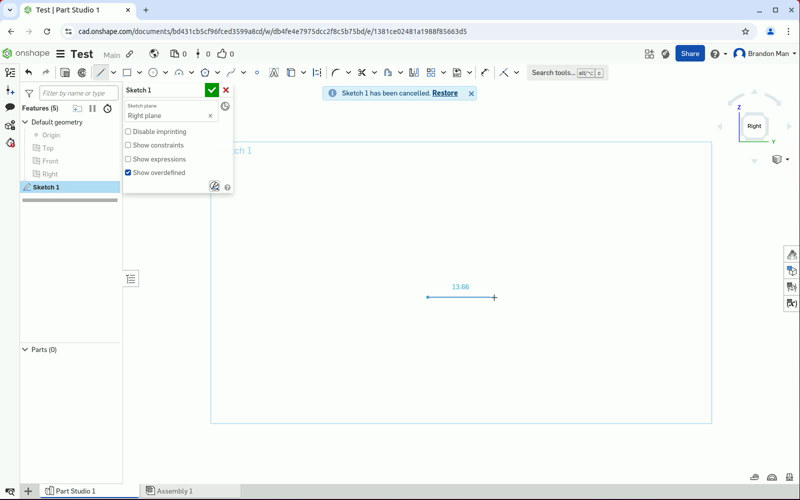
key_up(shift)
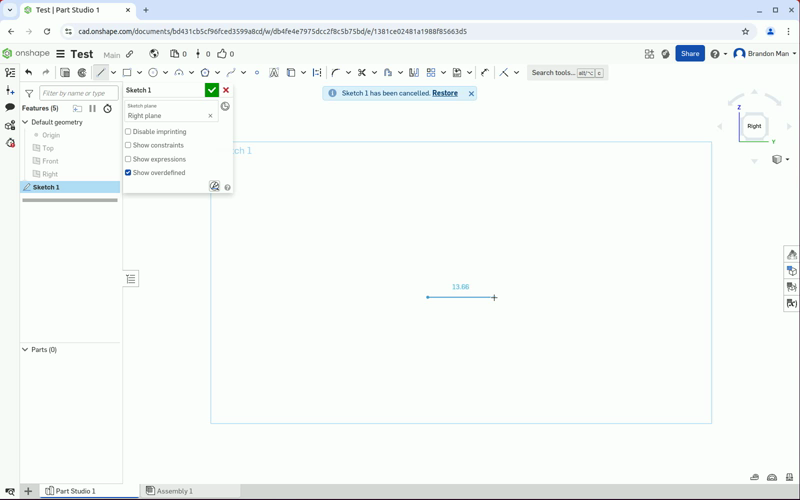
key_down(shift)
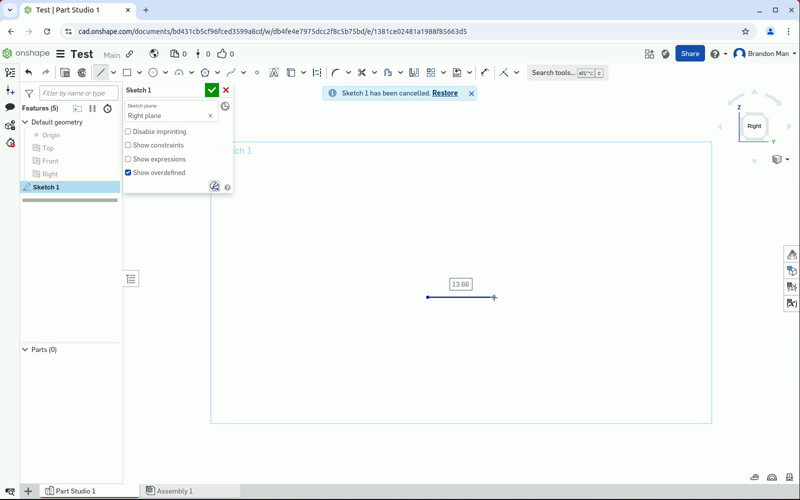
mouse_move(524, 297)
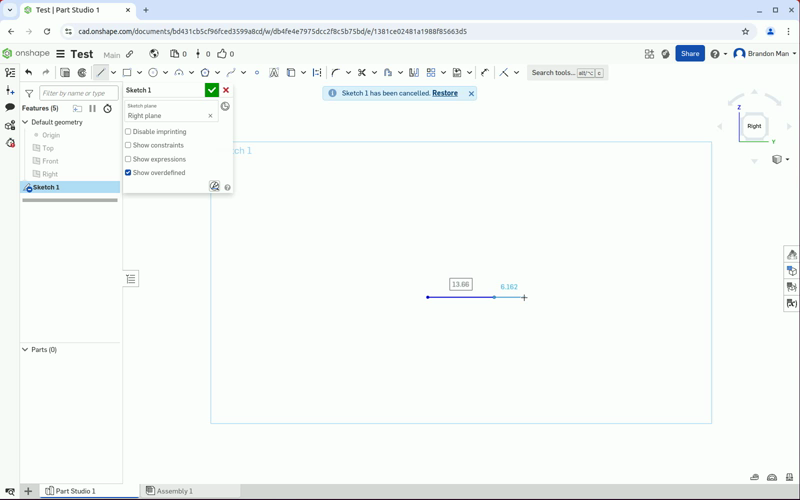
mouse_move(494, 268)
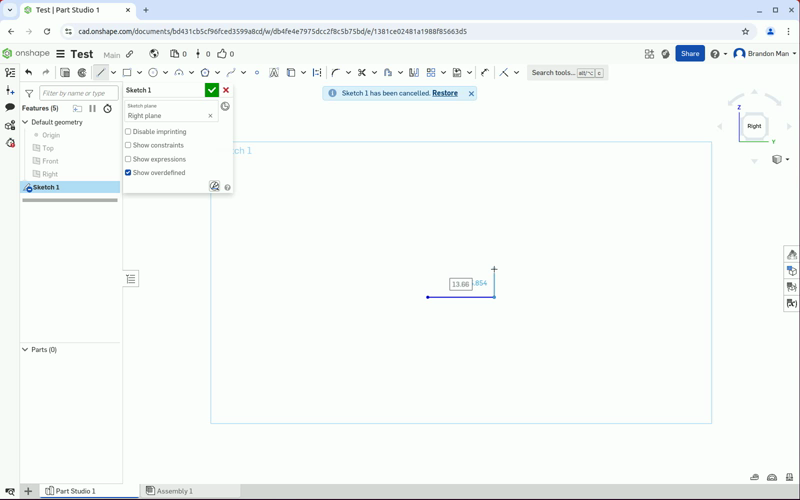
click(494, 268)
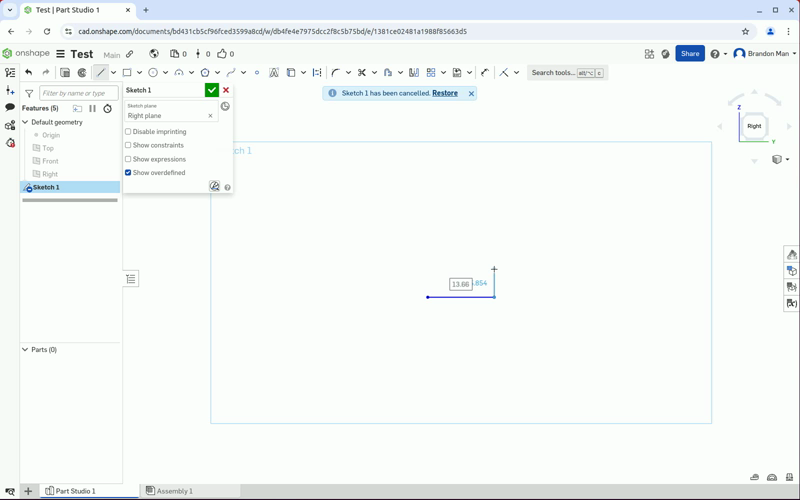
key_up(shift)
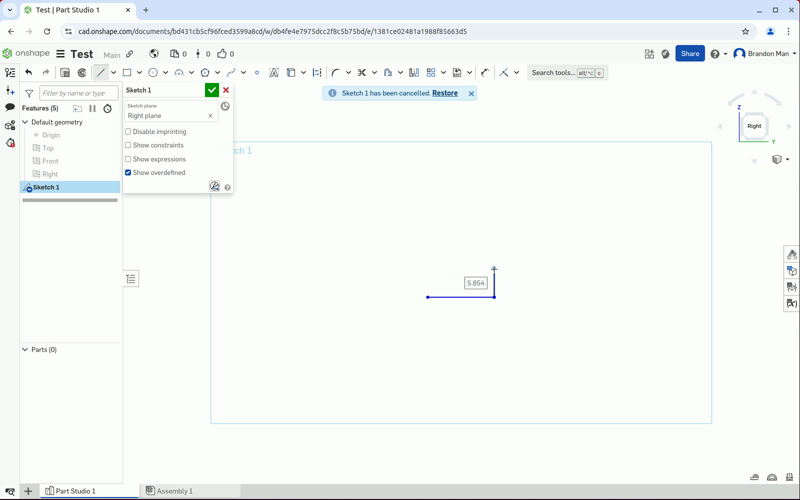
key_down(shift)
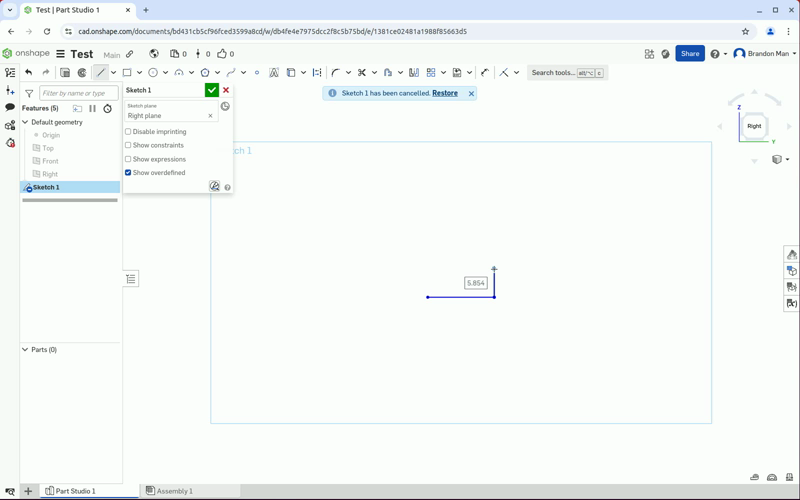
mouse_move(427, 268)
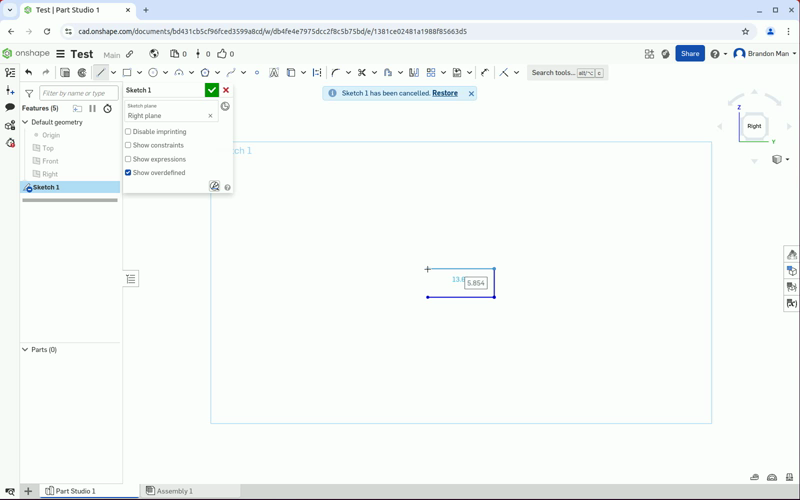
click(427, 268)
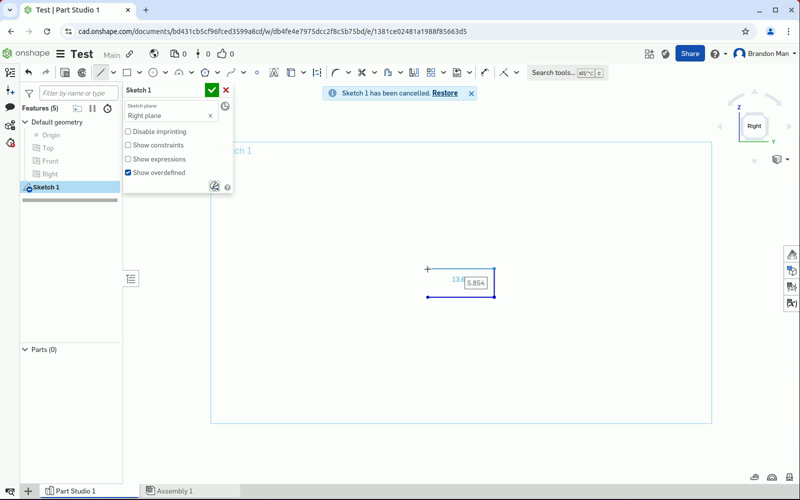
key_up(shift)
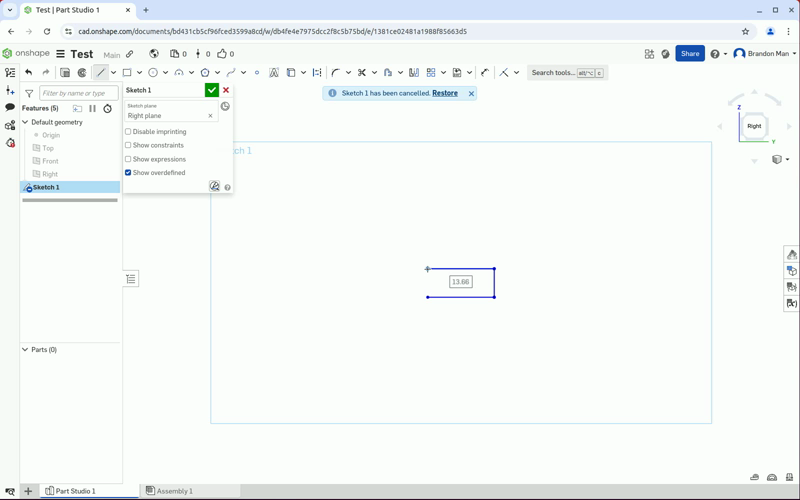
mouse_move(457, 268)
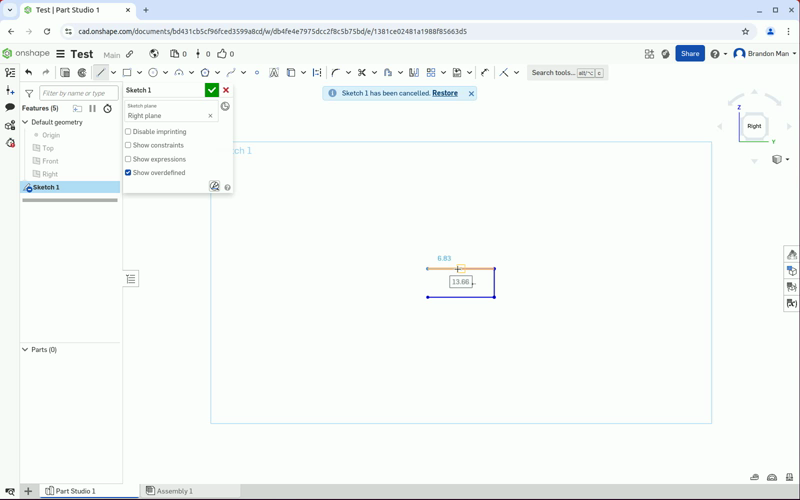
key_down(shift)
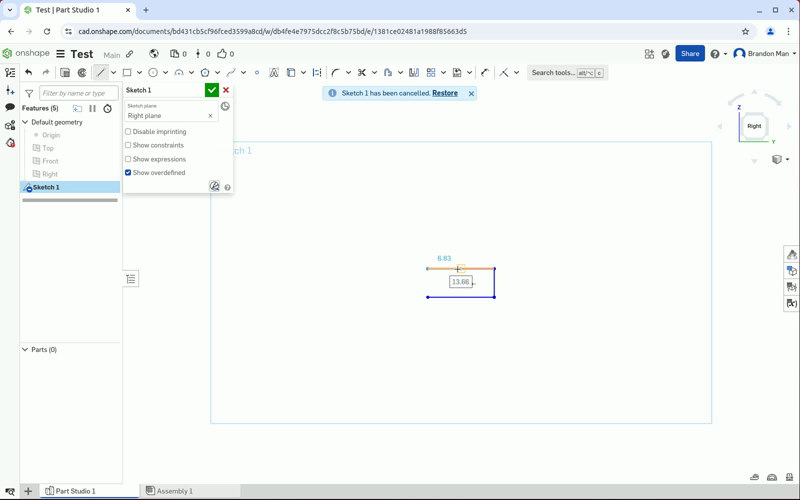
mouse_move(427, 297)
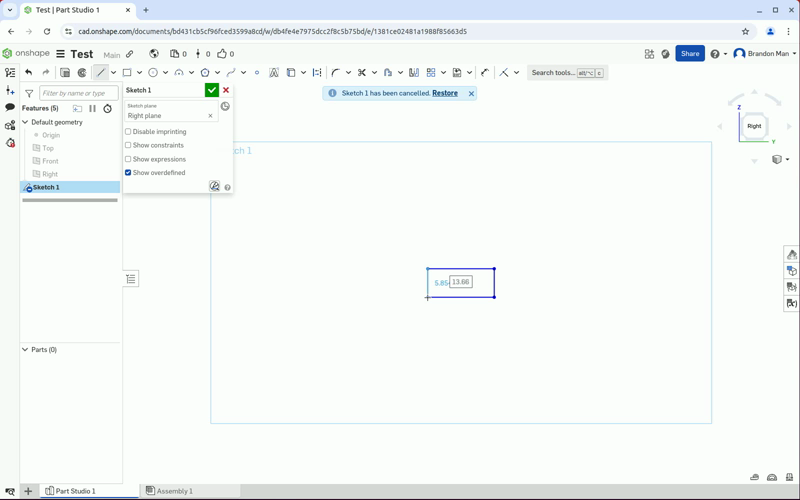
key_up(shift)
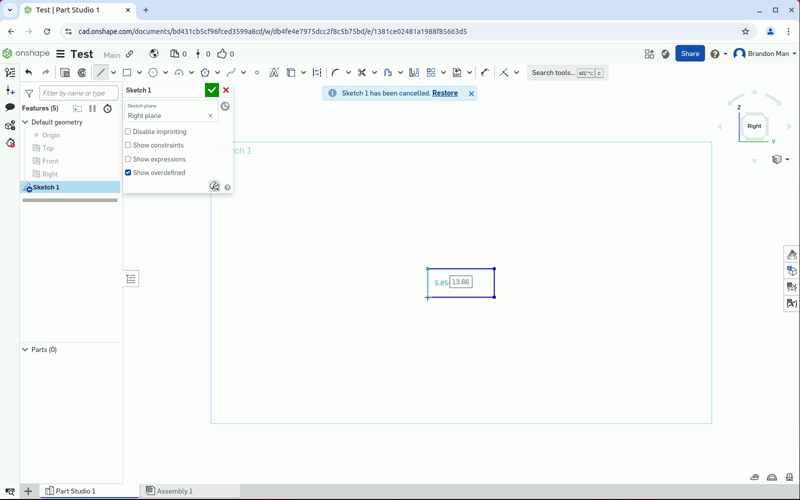
click(427, 297)
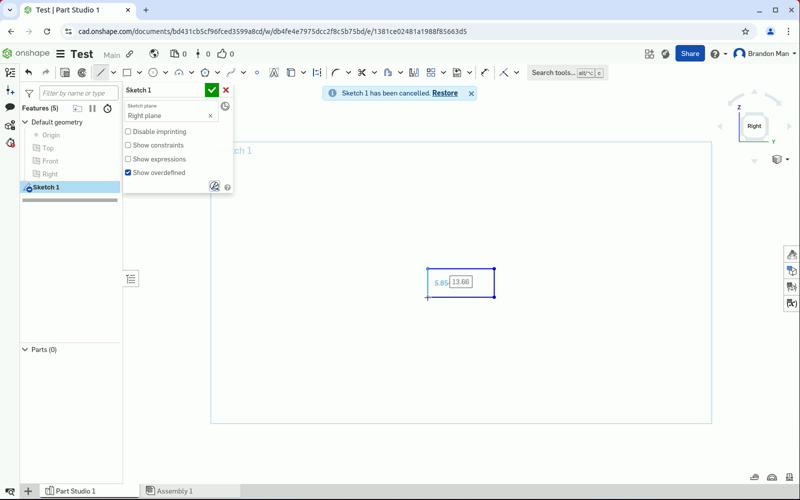
key(esc)
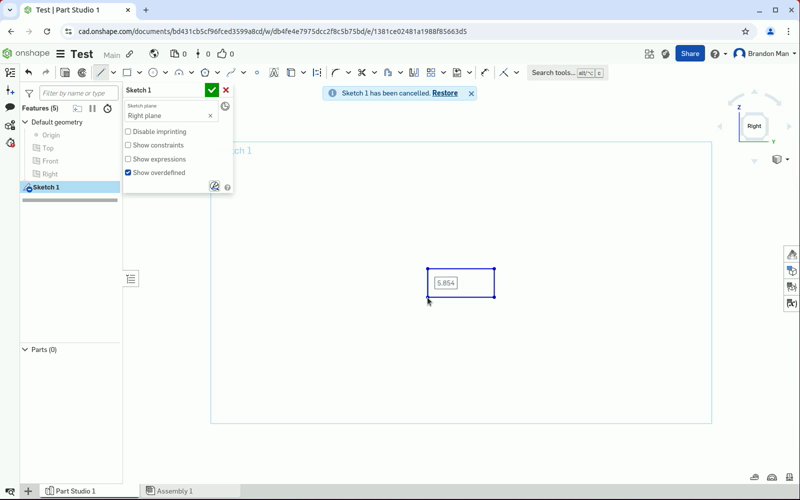
mouse_move(453, 285)
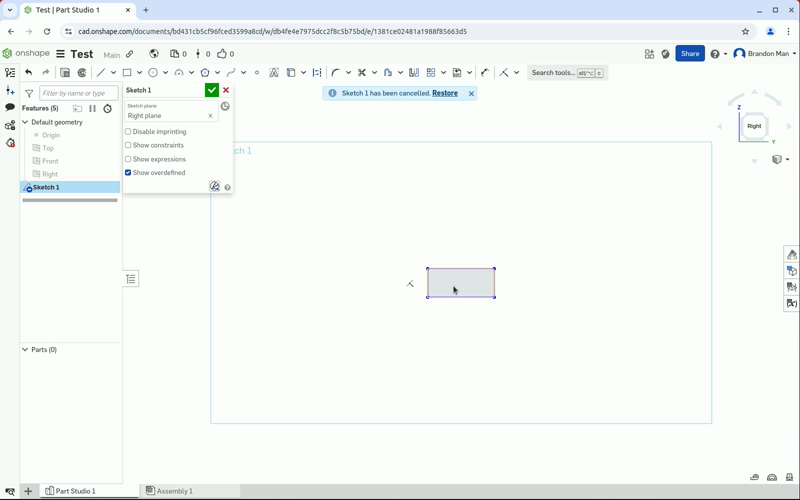
click(453, 285)
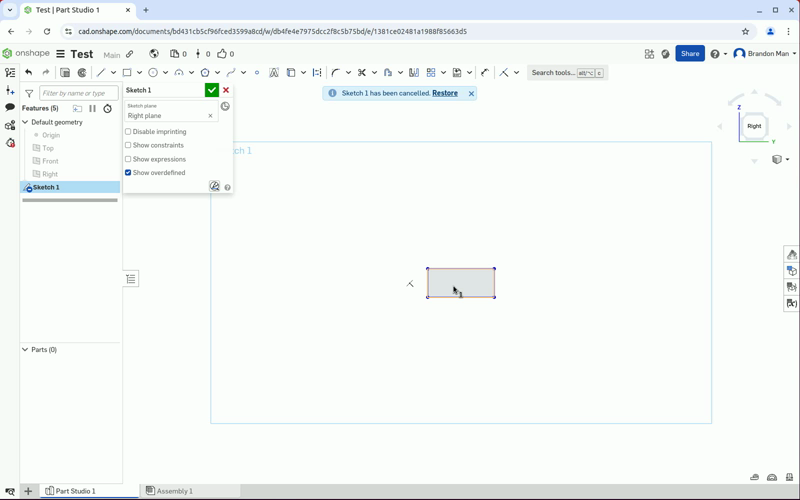
mouse_move(73, 352)
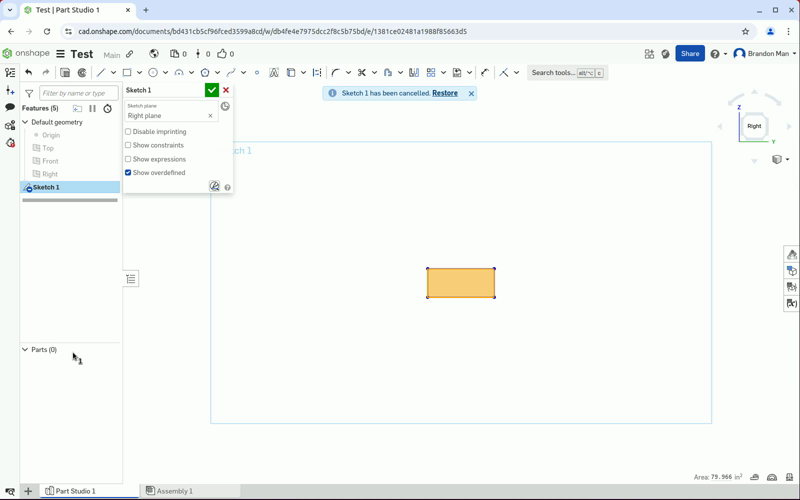
key(shift+y)
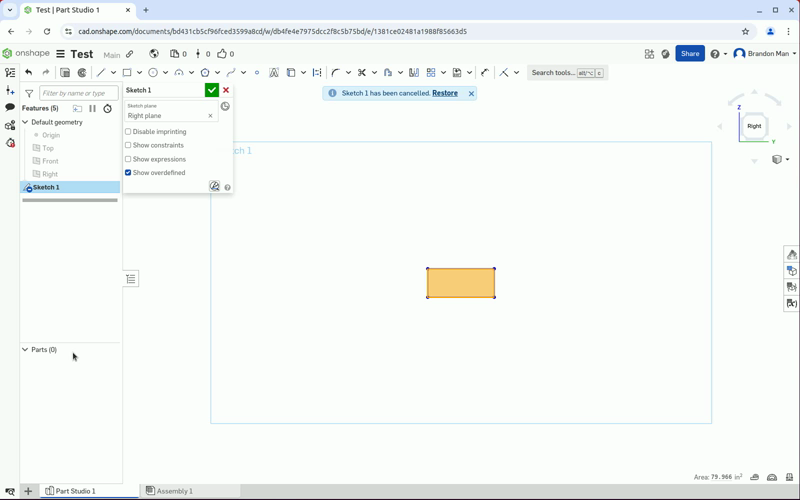
key(shift+e)
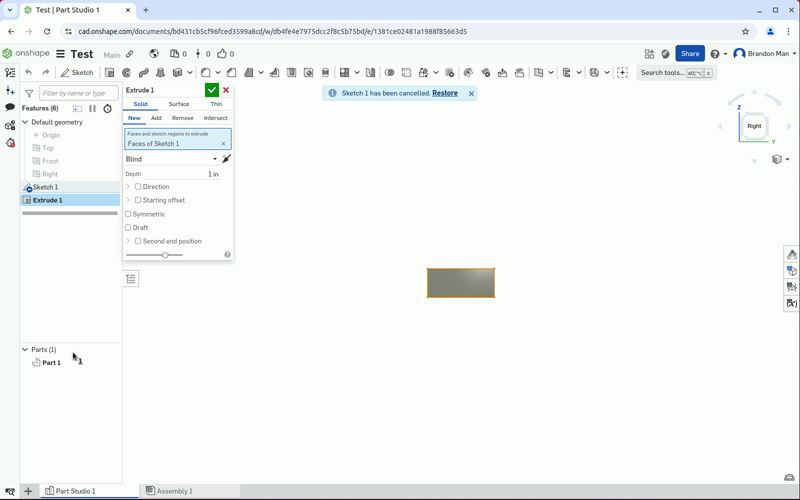
mouse_move(143, 106)
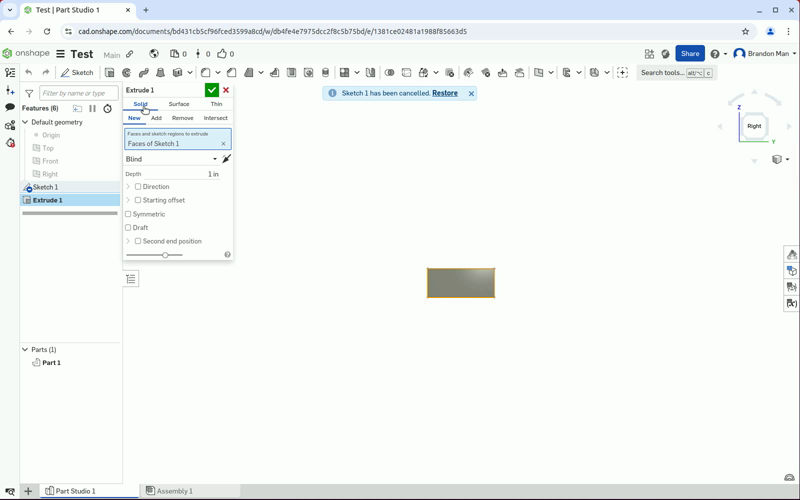
click(143, 106)
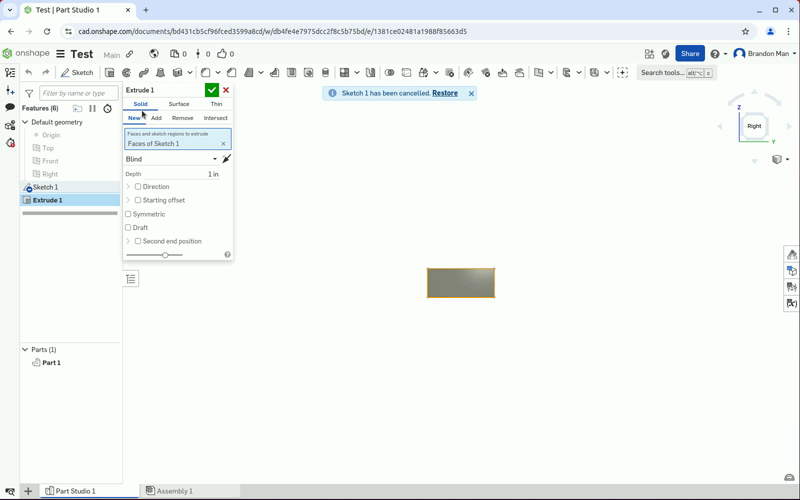
mouse_move(137, 120)
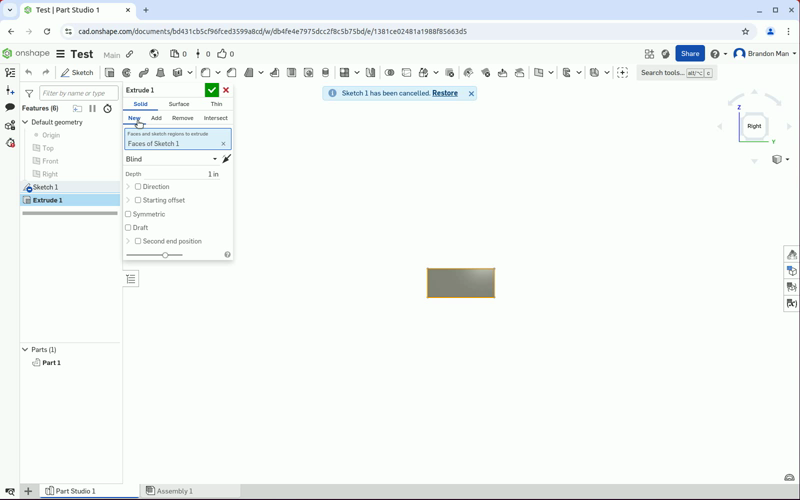
click(137, 120)
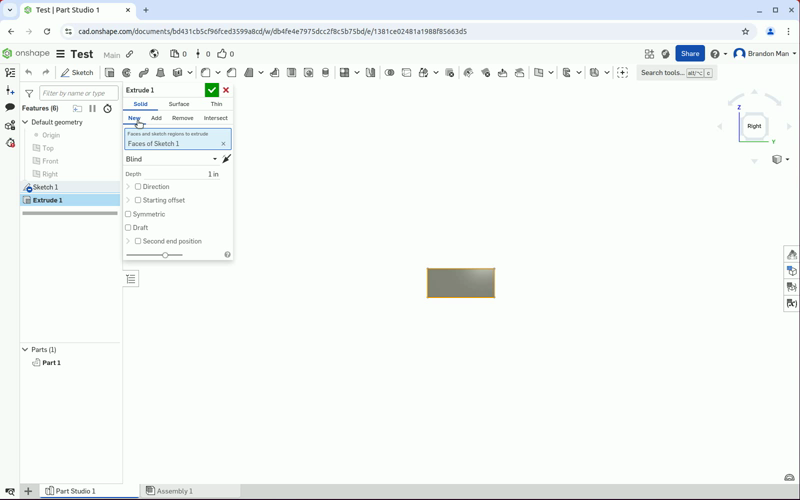
key(tab, 4)
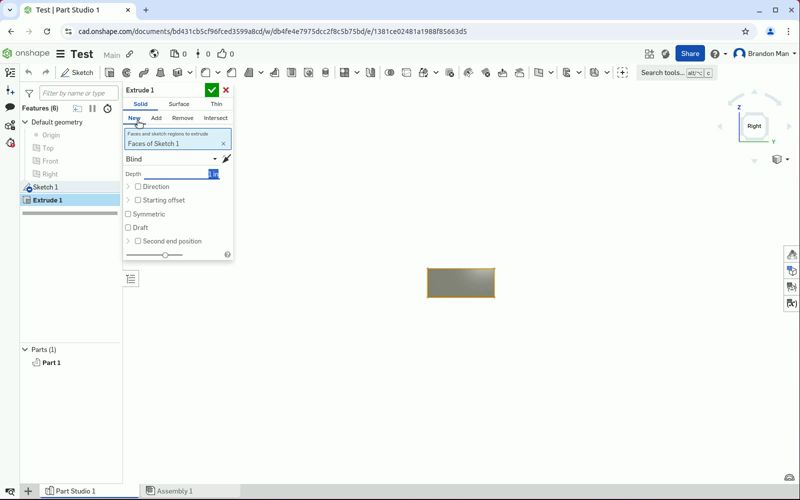
text(23.108)
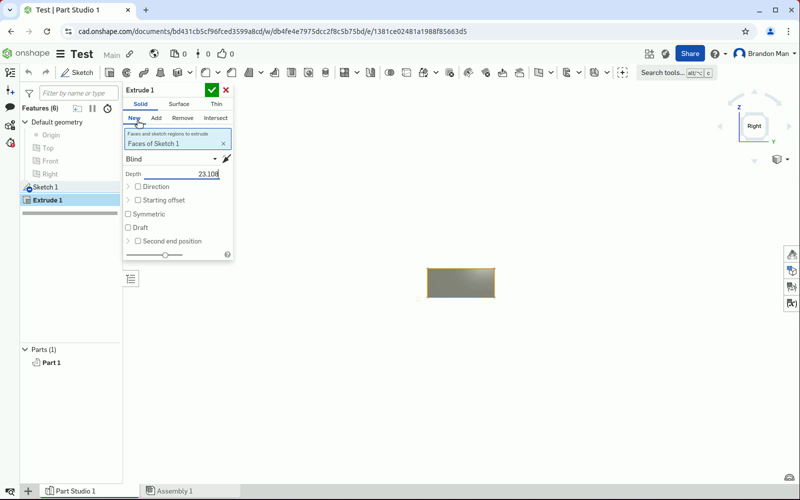
key(enter)
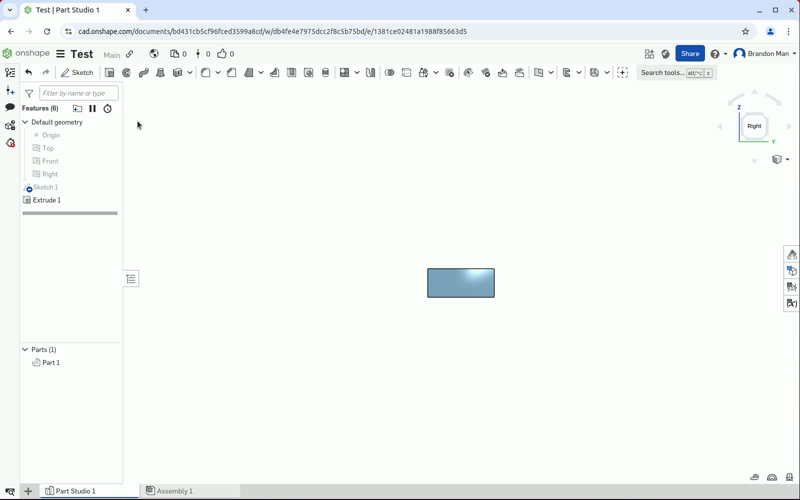
key(shift+h)
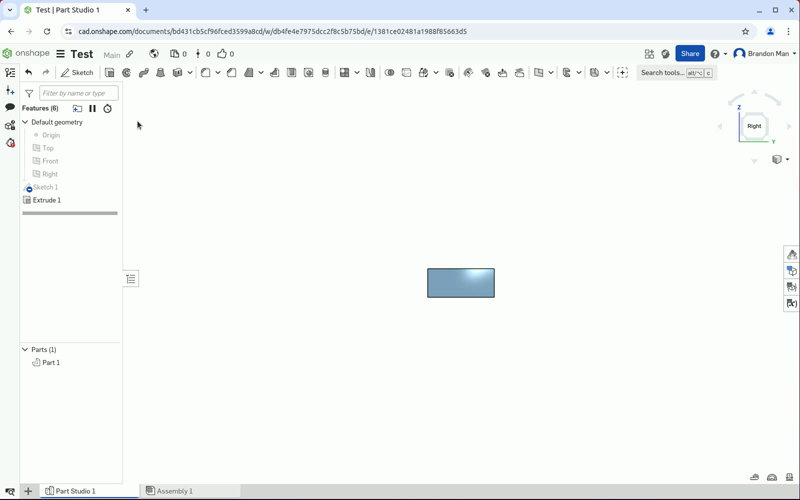
key(shift+h)
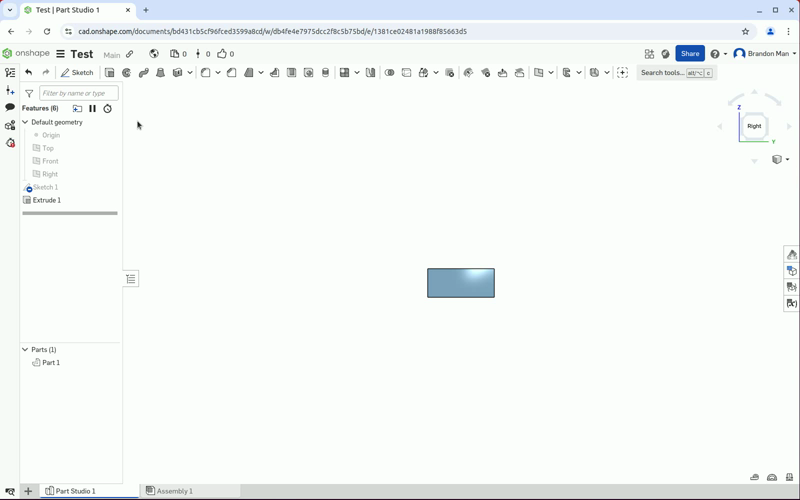
mouse_move(73, 189)
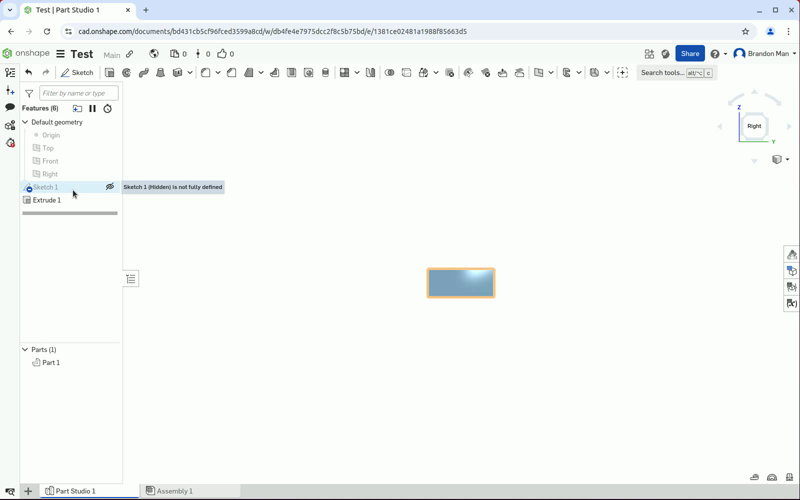
click(73, 189)
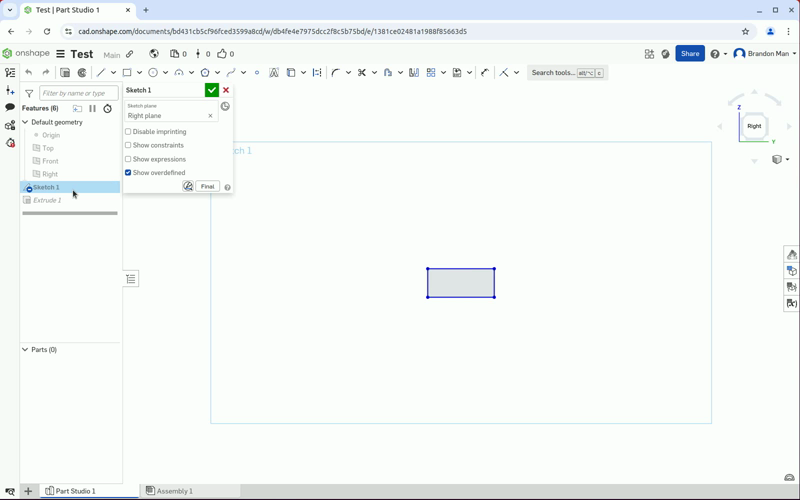
mouse_move(229, 92)
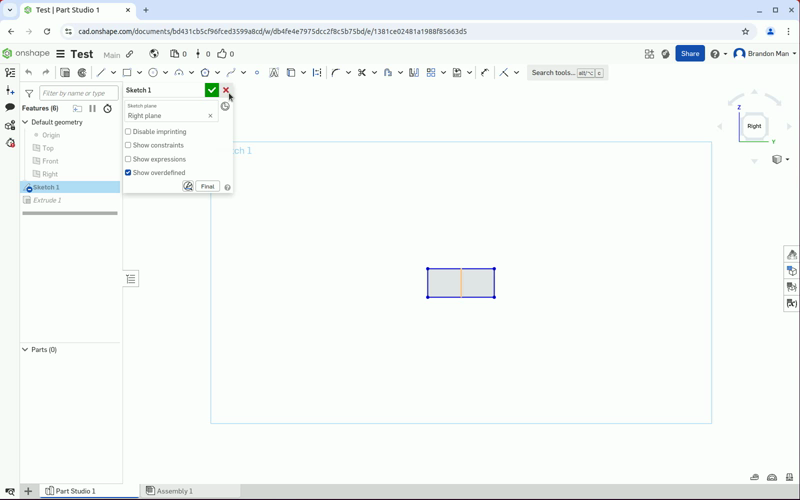
click(229, 92)
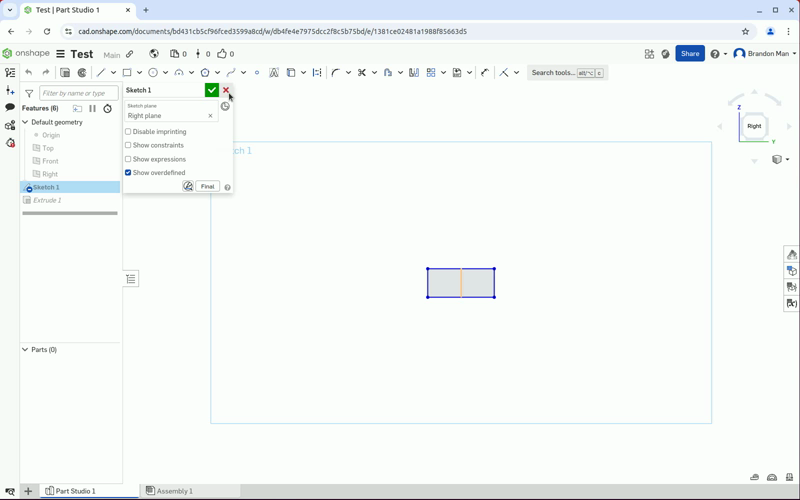
key(shift+s)
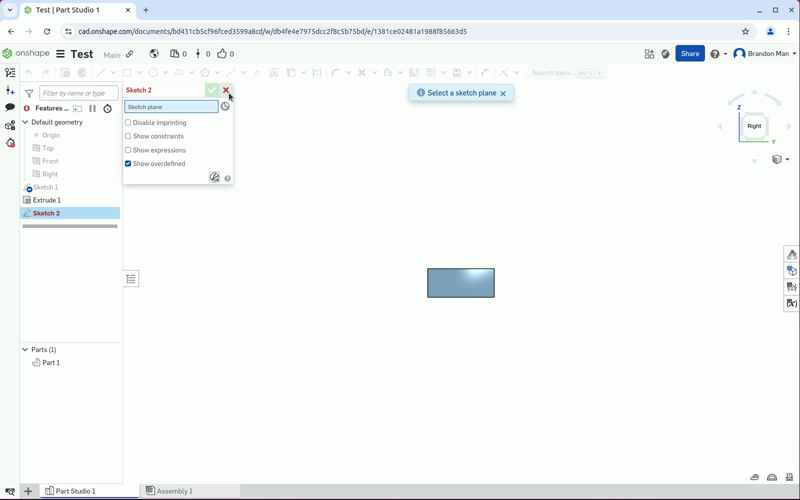
mouse_move(73, 176)
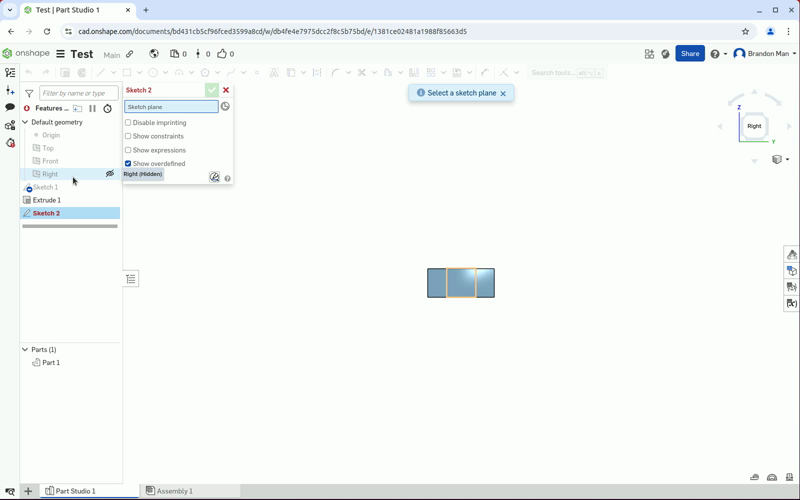
click(73, 176)
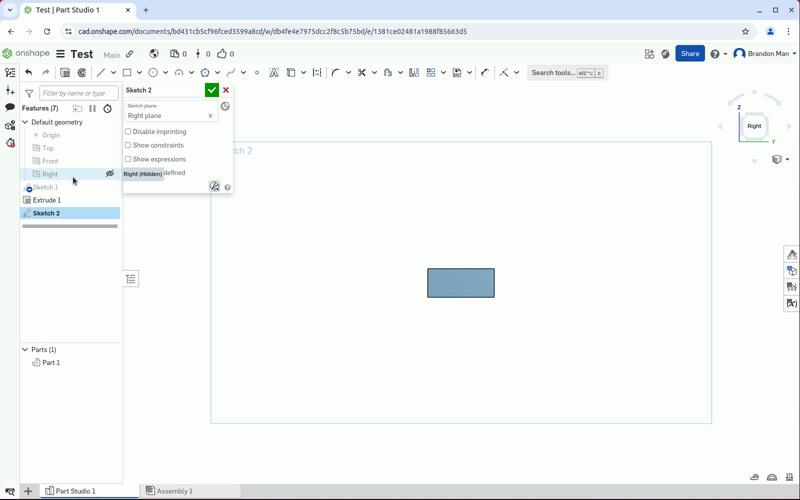
mouse_move(73, 352)
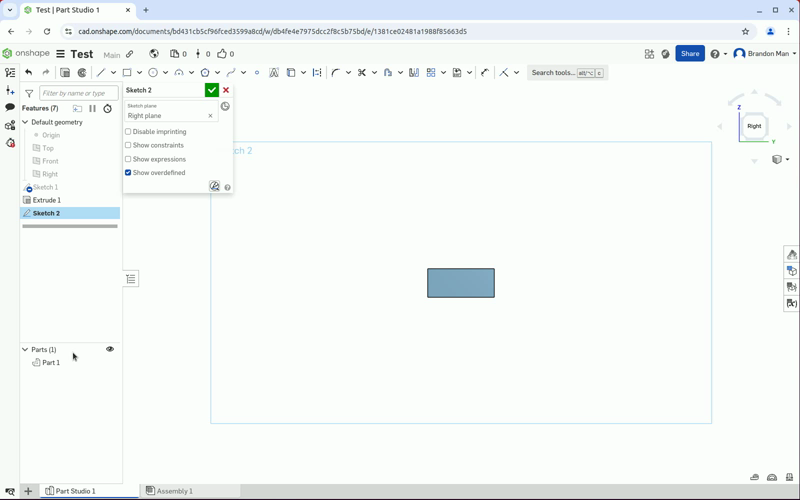
key(y)
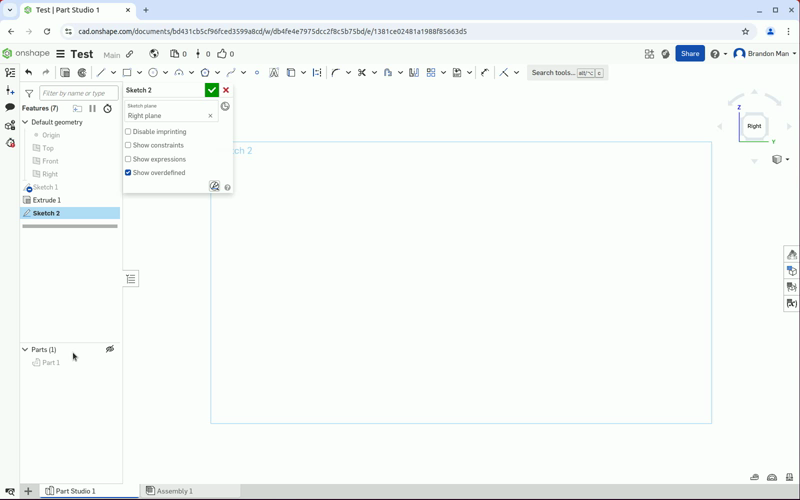
key(l)
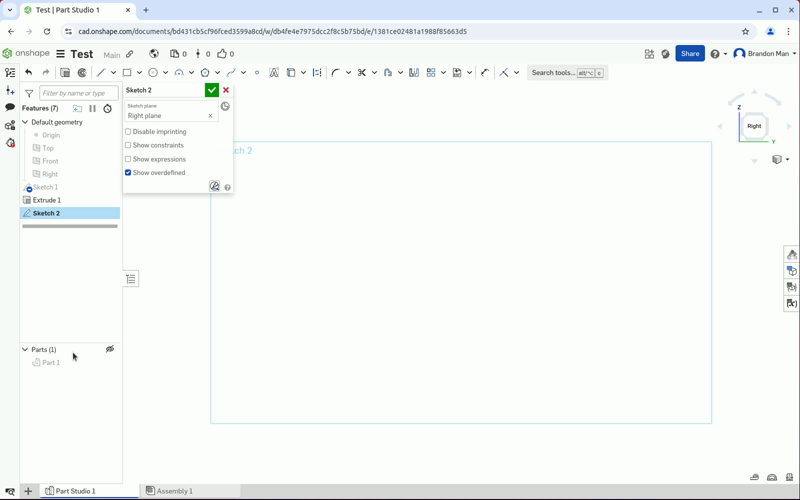
key_down(shift)
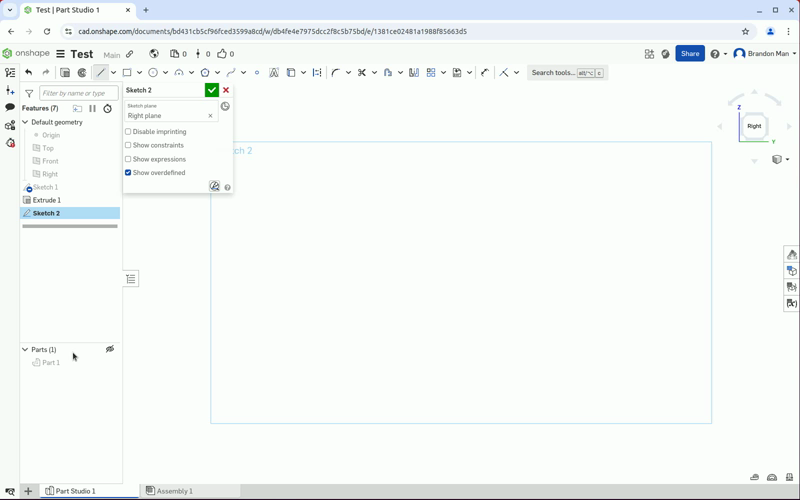
mouse_move(427, 297)
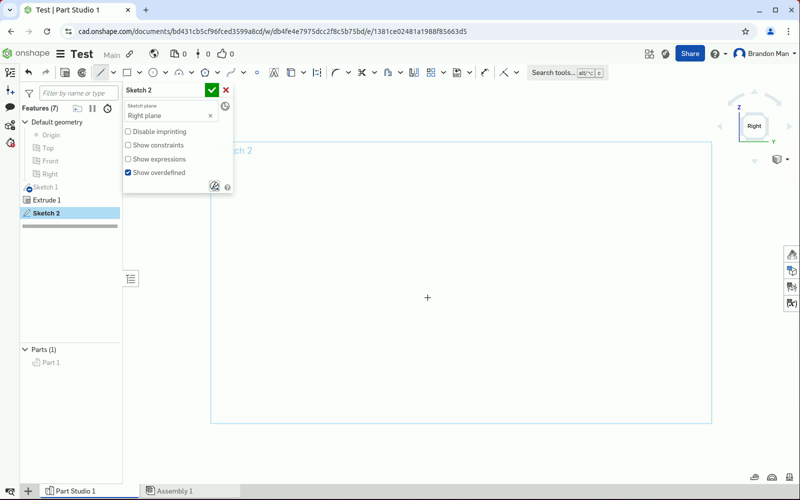
click(427, 297)
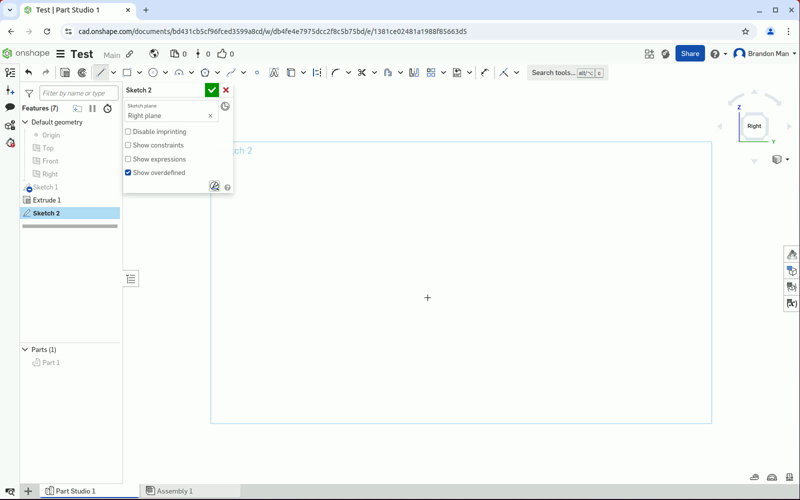
key_up(shift)
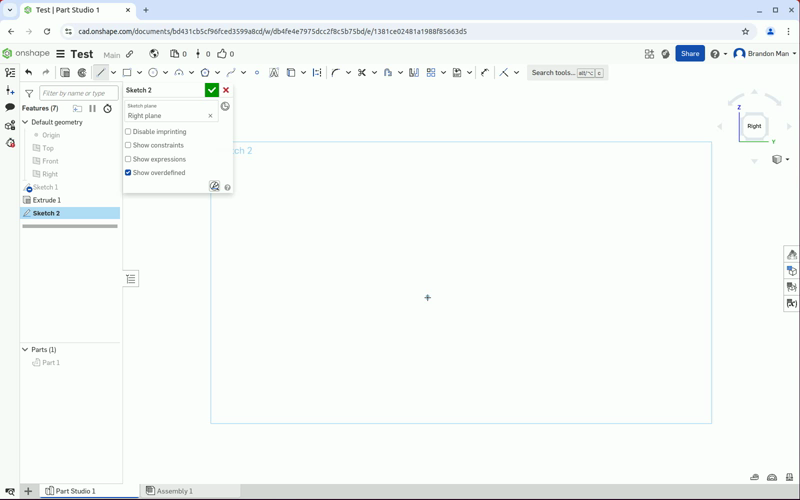
key_down(shift)
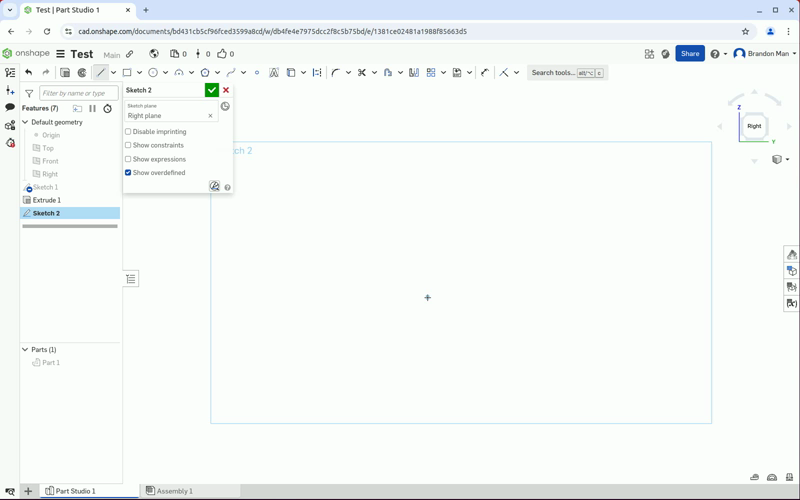
mouse_move(494, 297)
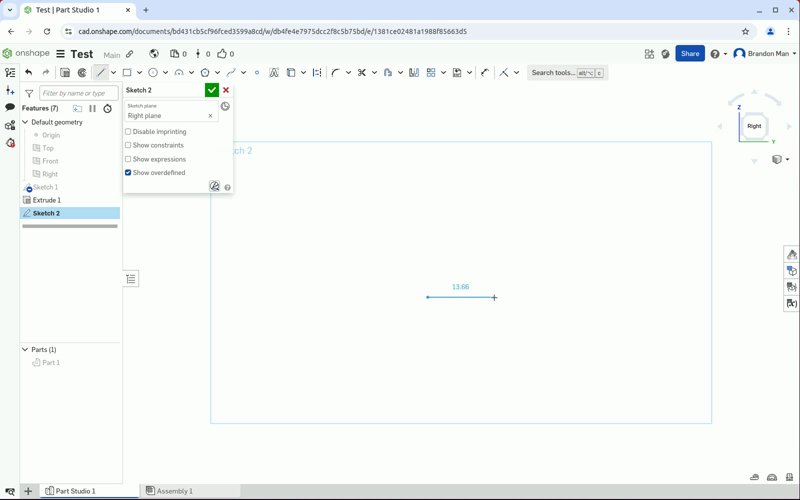
click(494, 297)
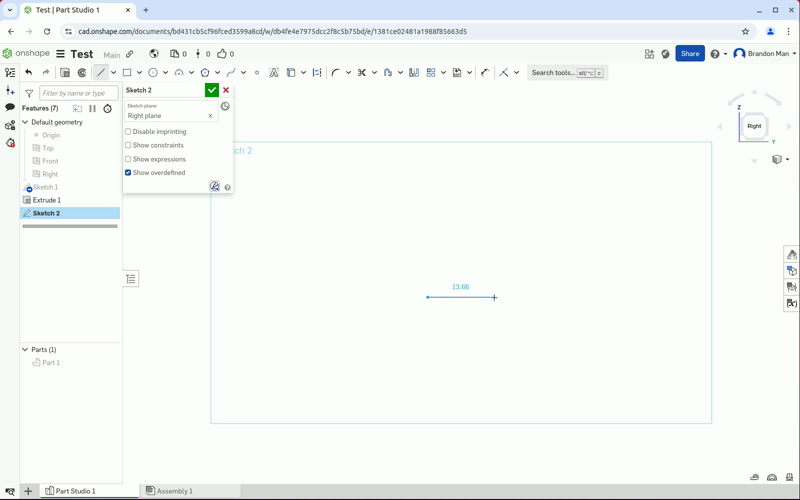
key_up(shift)
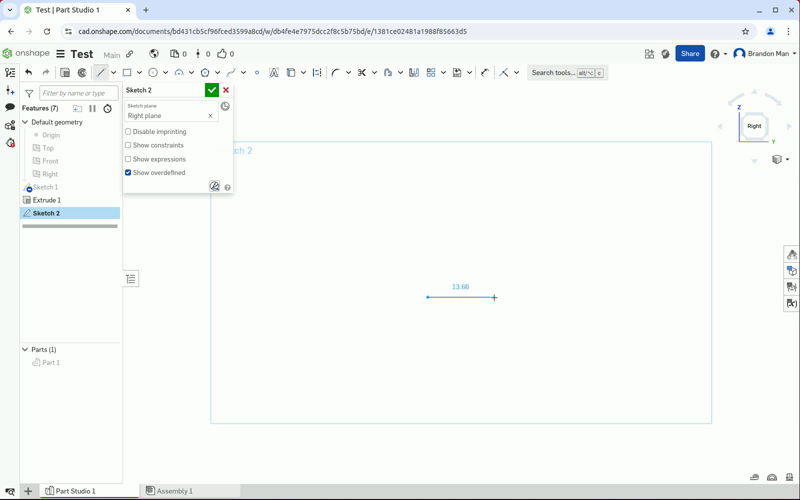
key_down(shift)
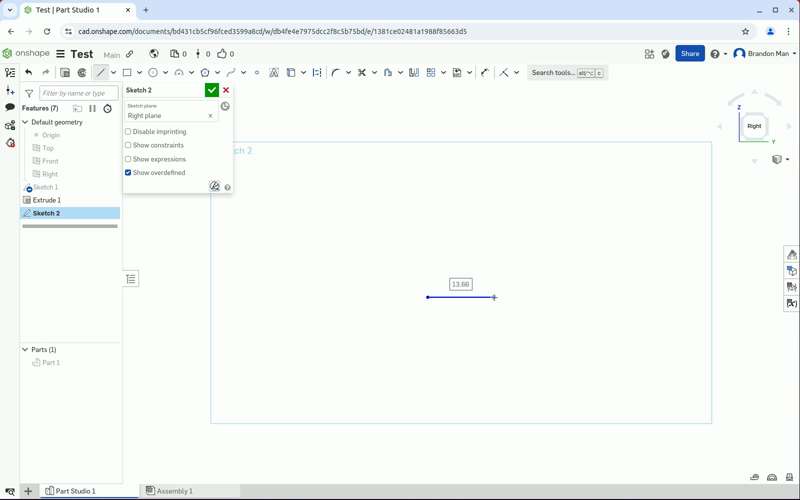
mouse_move(524, 297)
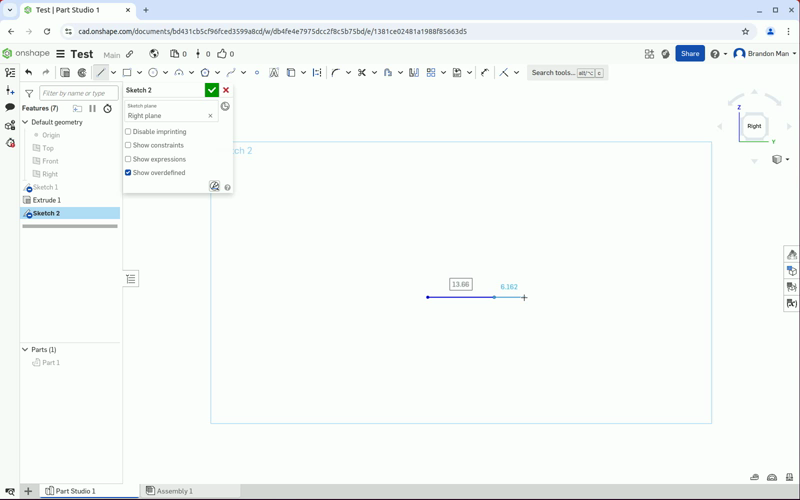
mouse_move(494, 268)
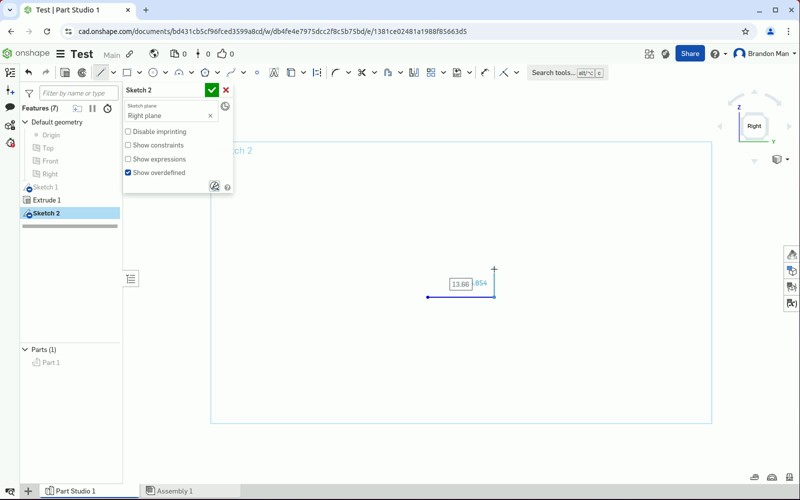
click(494, 268)
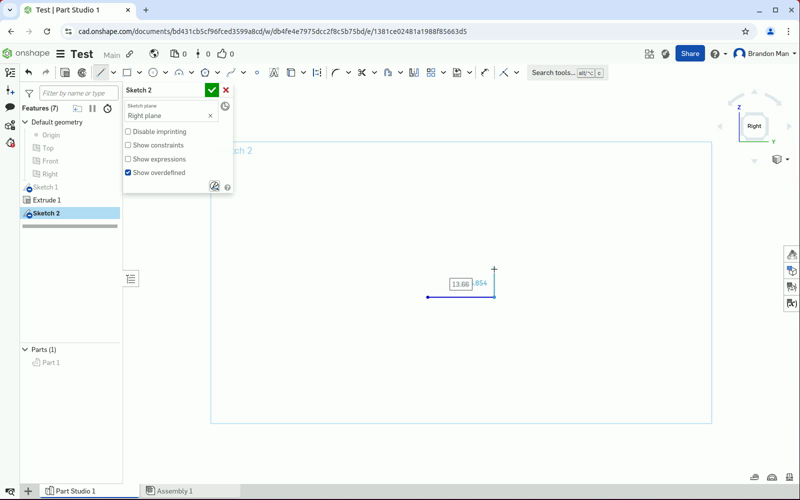
key_up(shift)
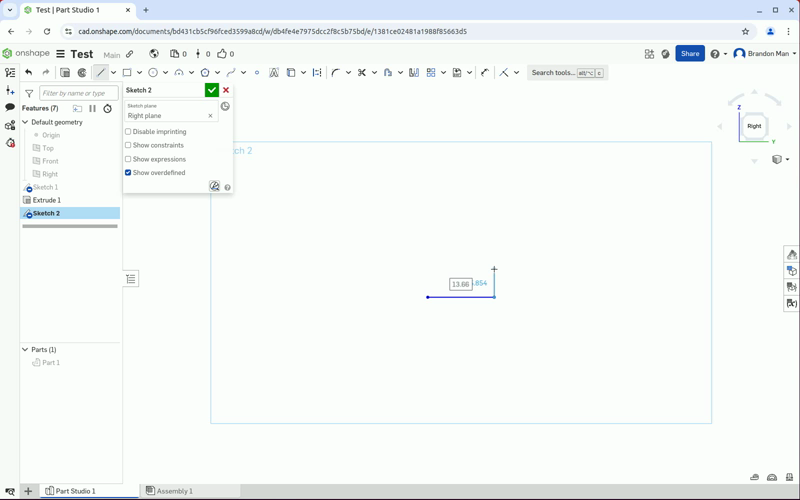
key_down(shift)
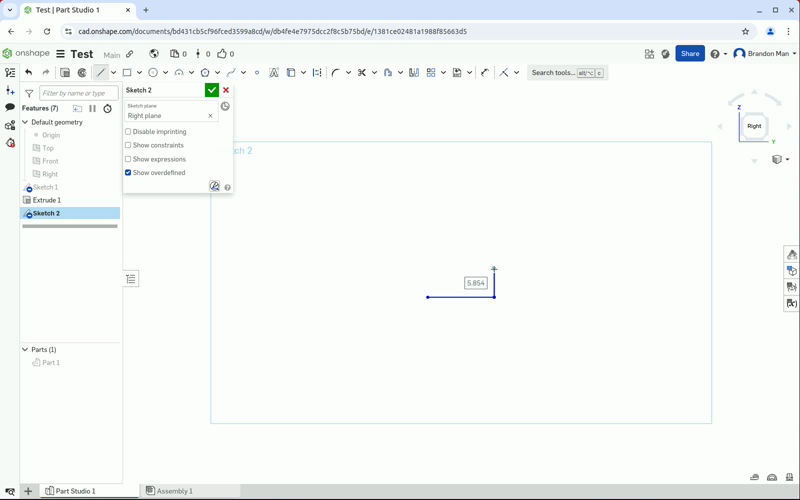
mouse_move(427, 268)
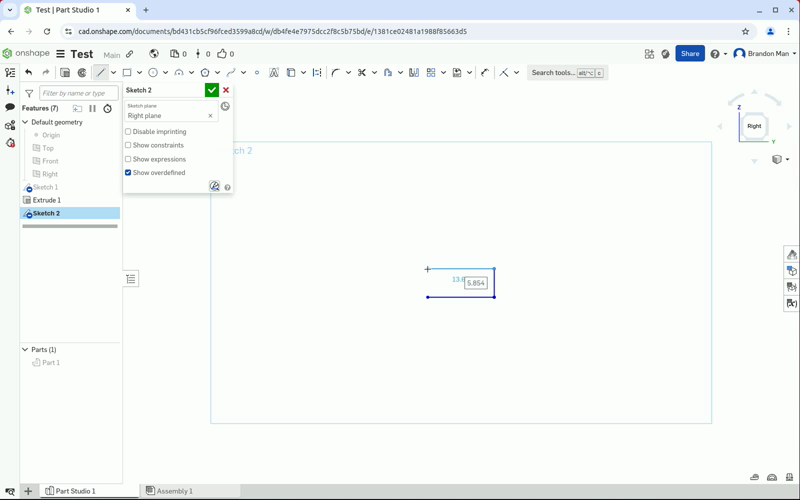
click(427, 268)
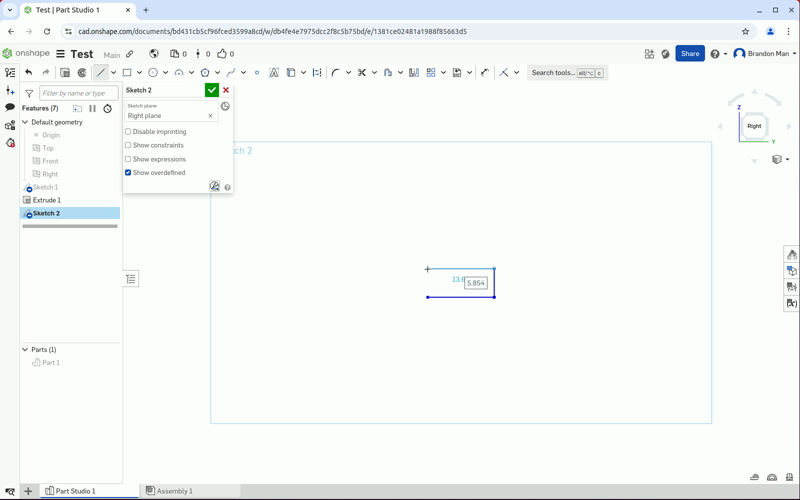
key_up(shift)
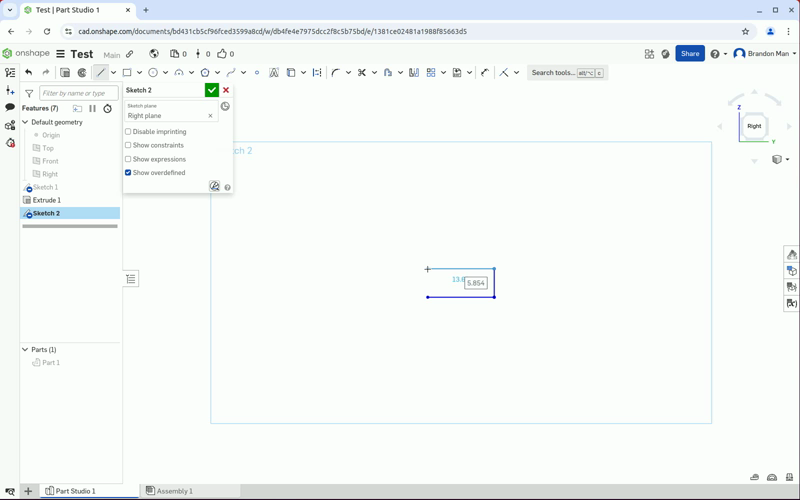
mouse_move(457, 268)
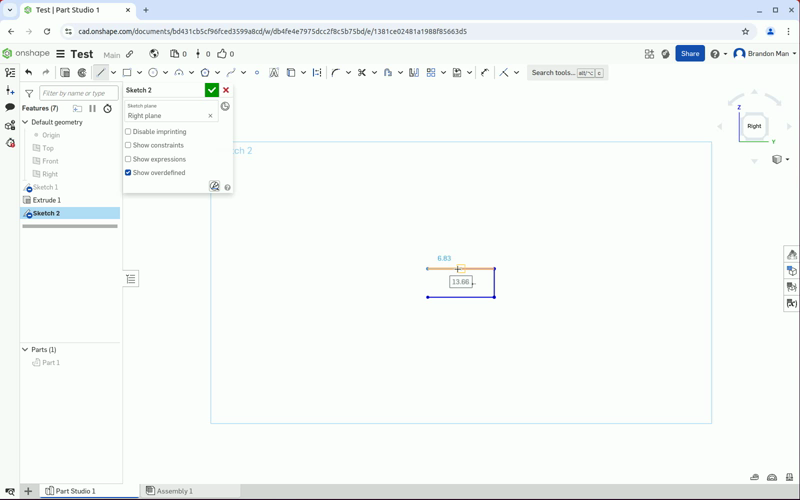
key_down(shift)
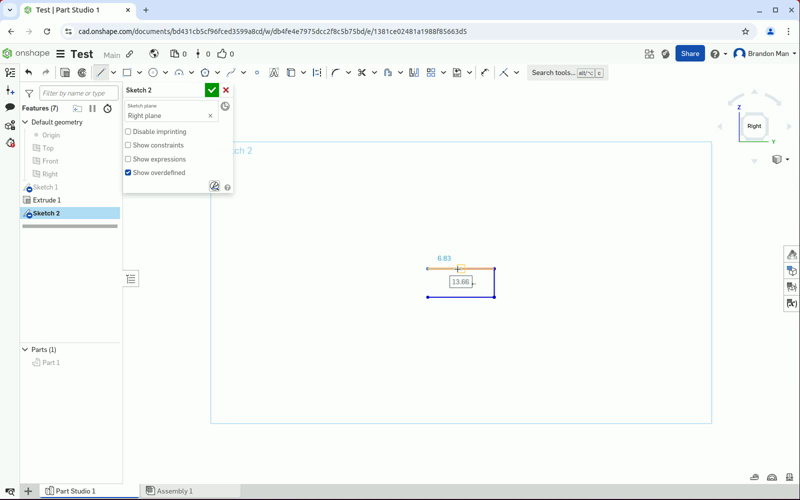
mouse_move(427, 297)
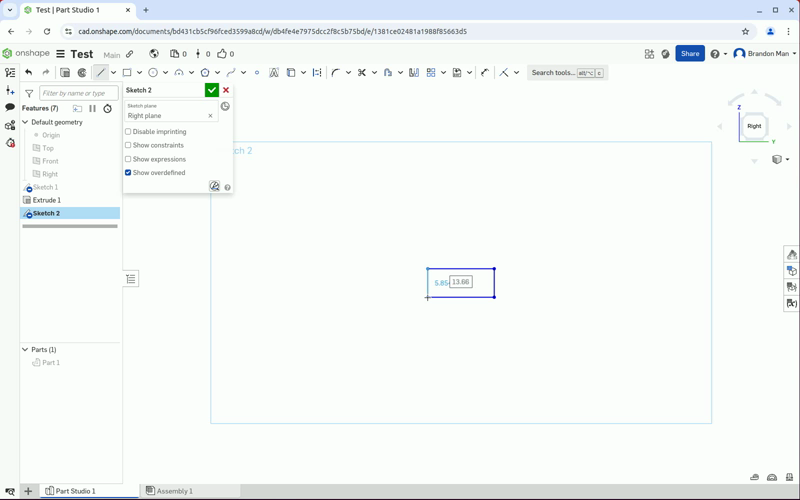
key_up(shift)
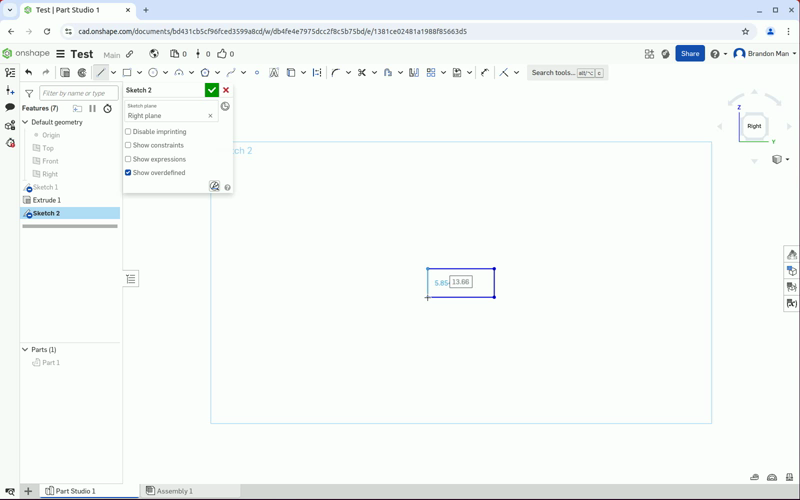
click(427, 297)
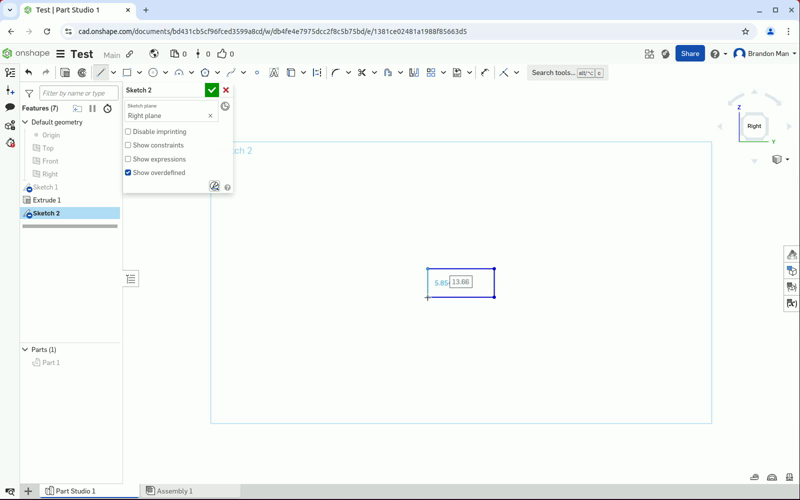
key(esc)
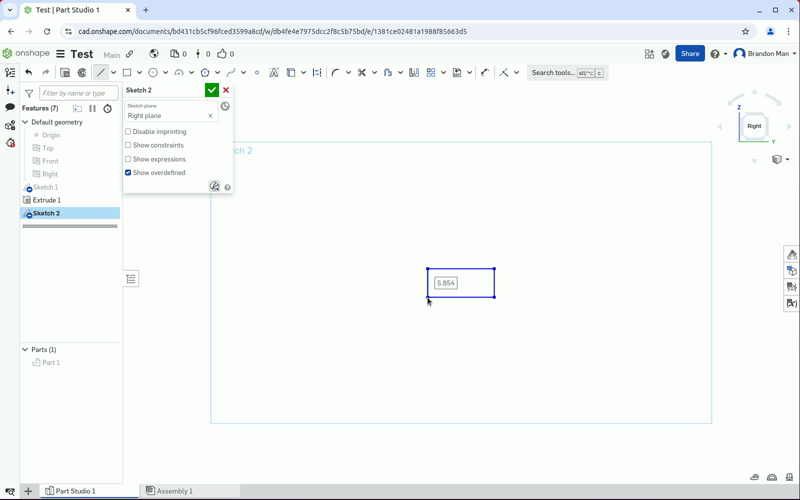
mouse_move(458, 277)
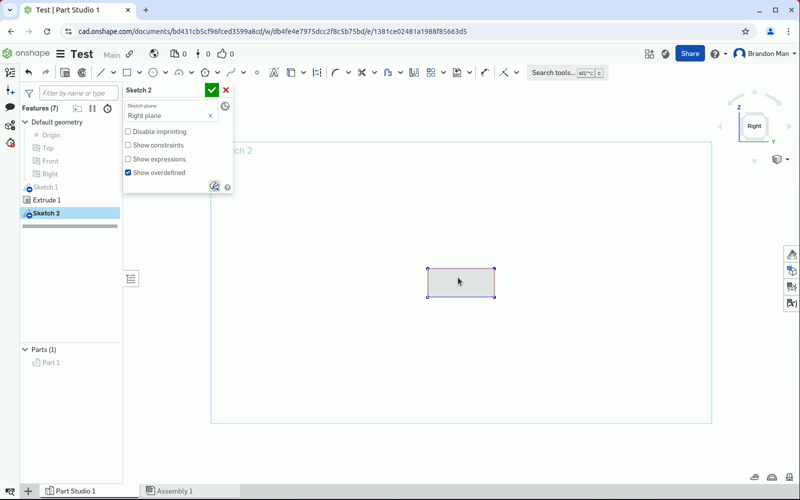
click(458, 277)
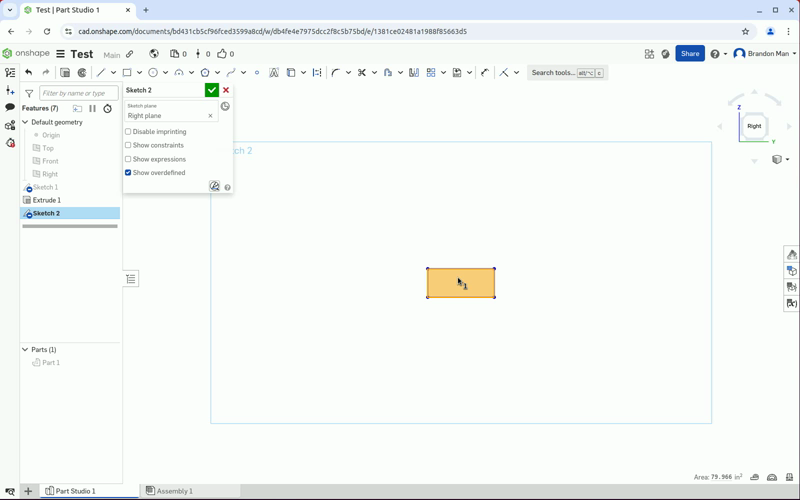
mouse_move(73, 352)
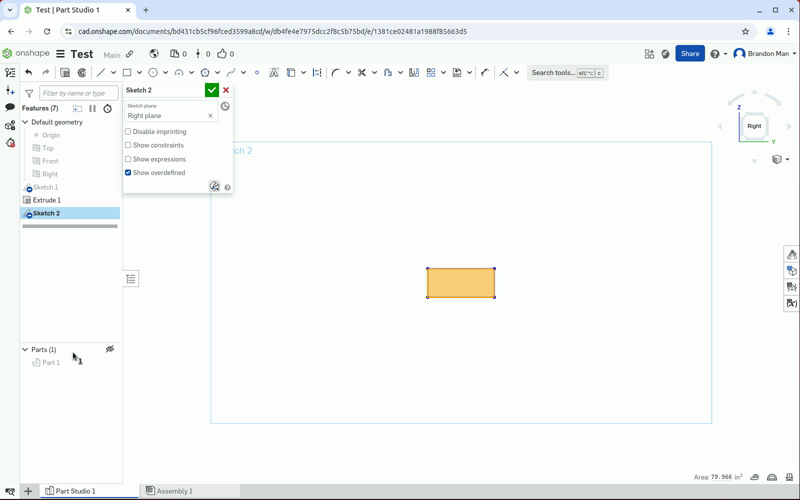
key(shift+y)
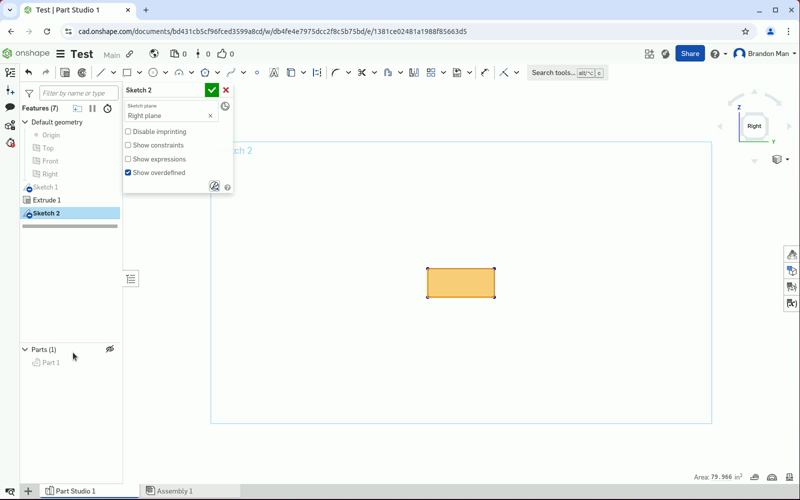
key(shift+e)
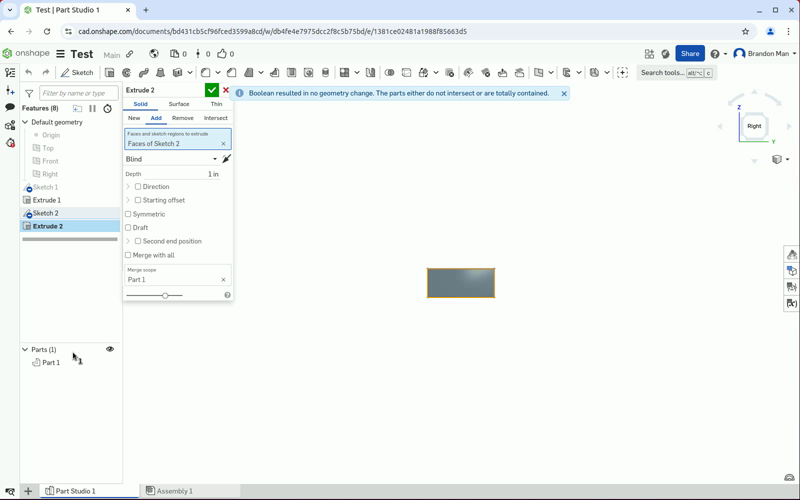
mouse_move(143, 106)
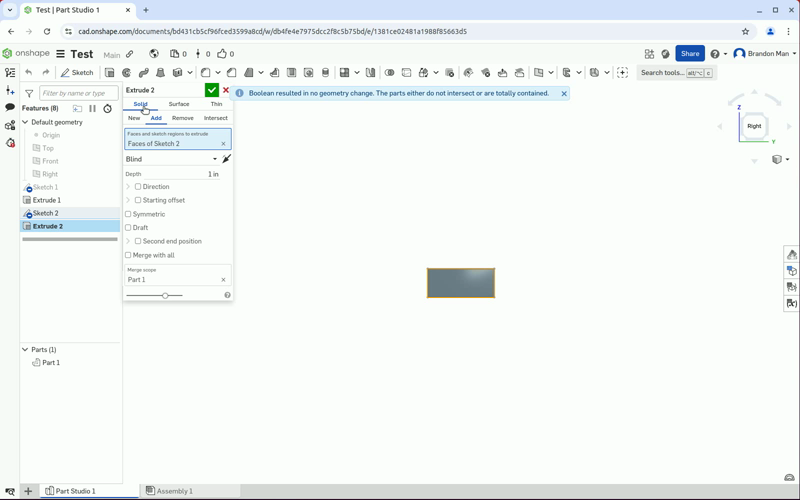
click(143, 106)
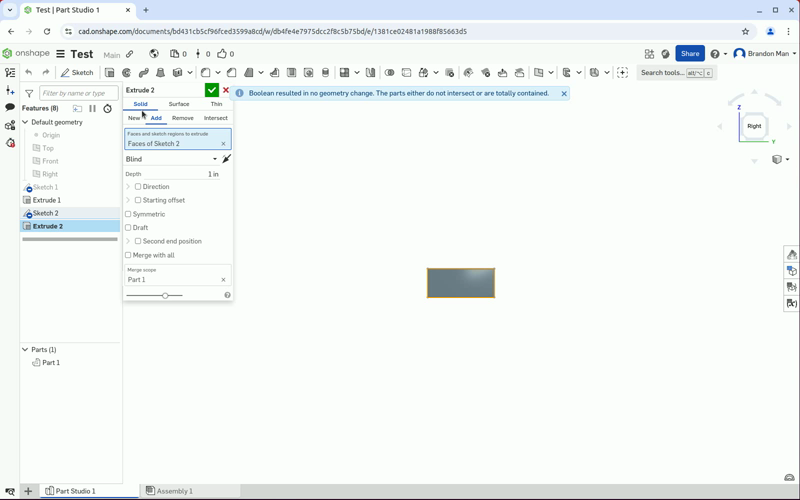
mouse_move(137, 120)
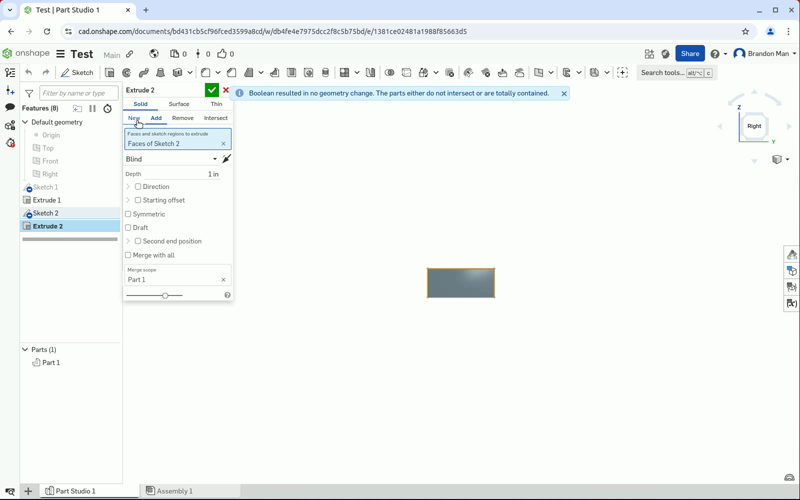
click(137, 120)
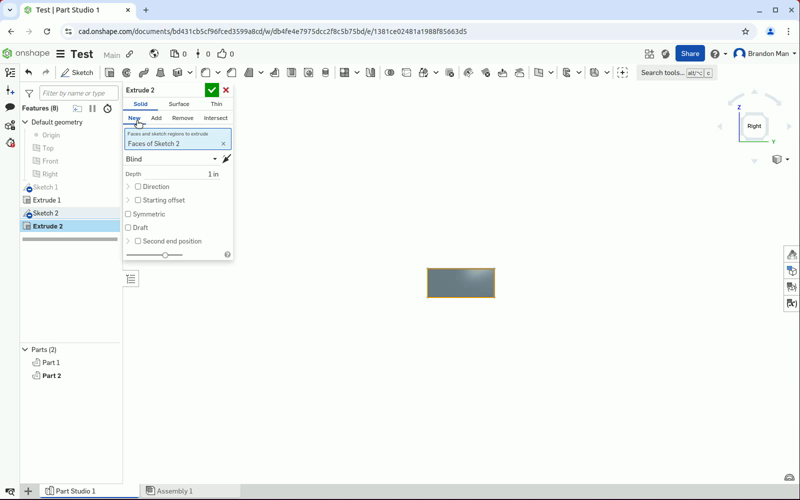
key(tab, 4)
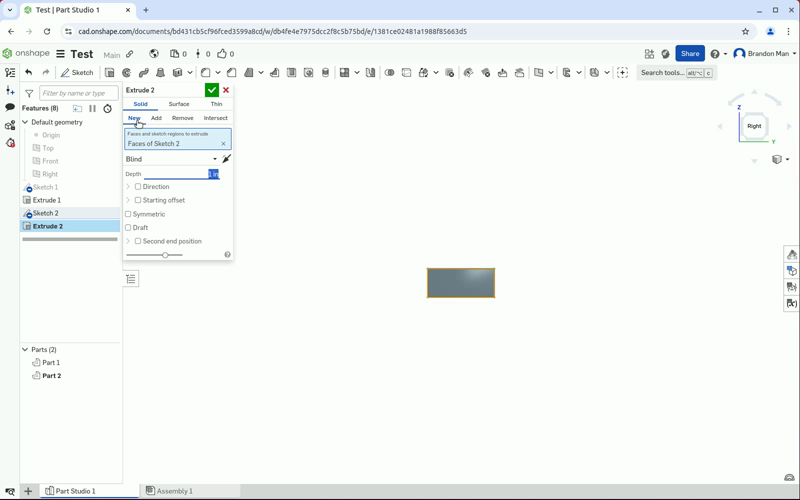
text(23.108)
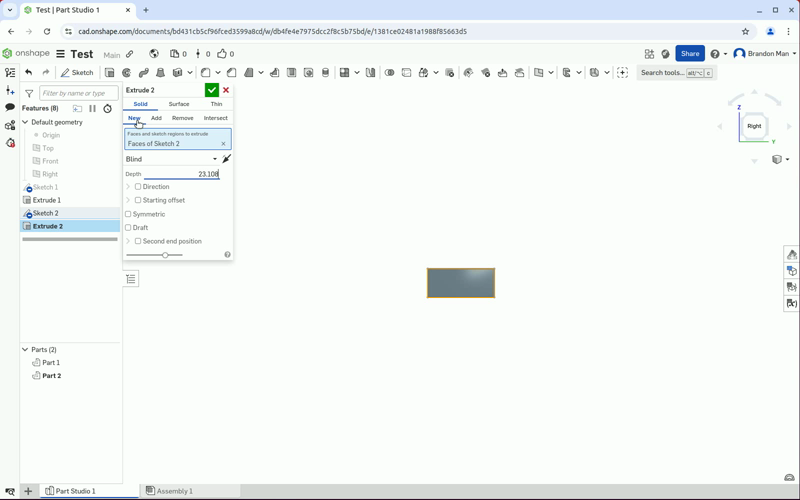
key(enter)
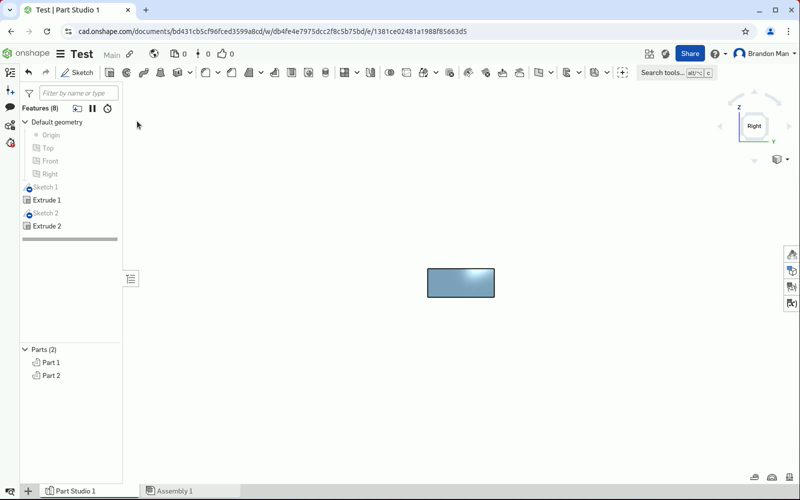
key(shift+h)
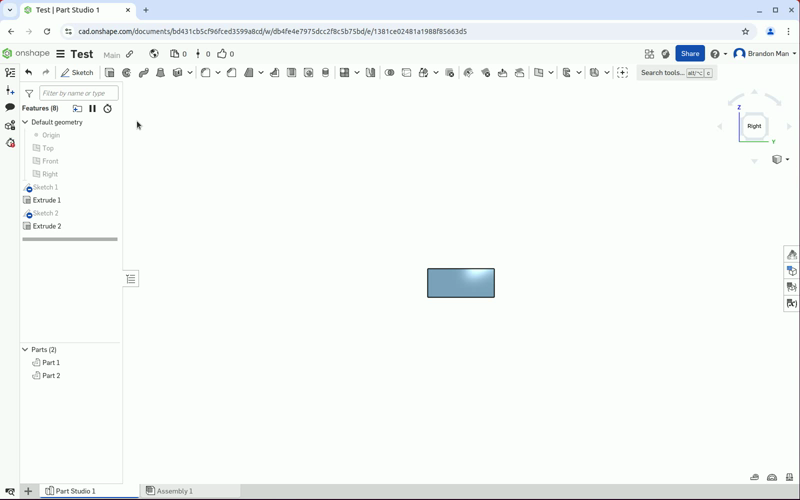
key(shift+h)
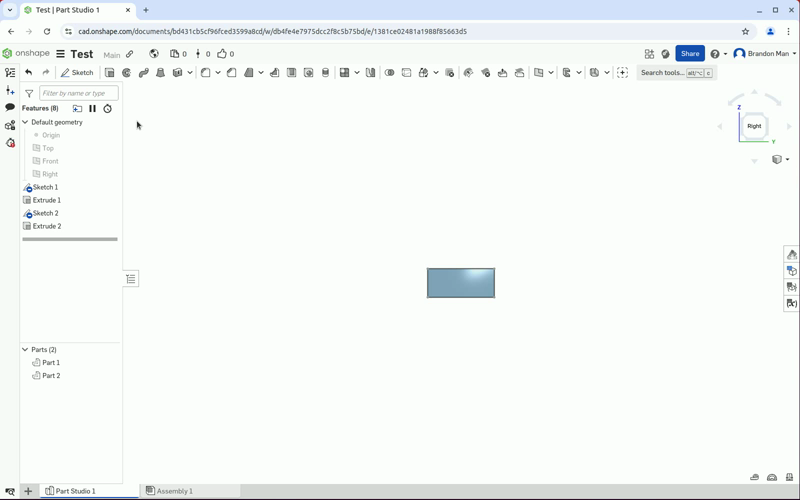
key(shift+7)
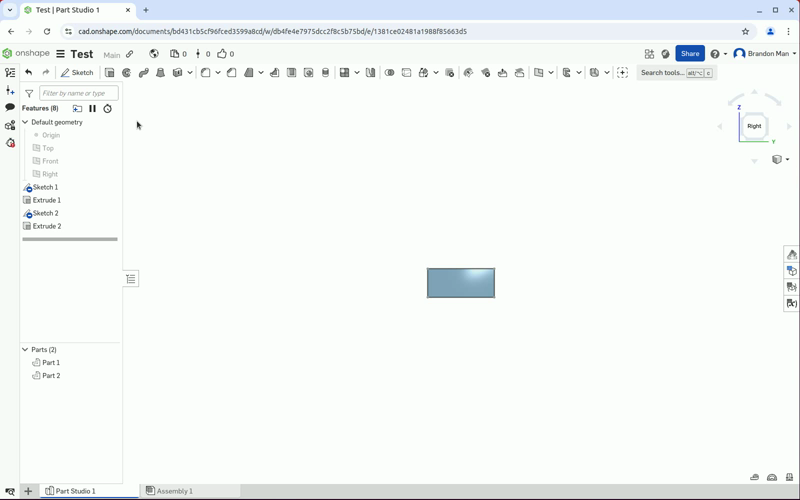
key(right, 2)
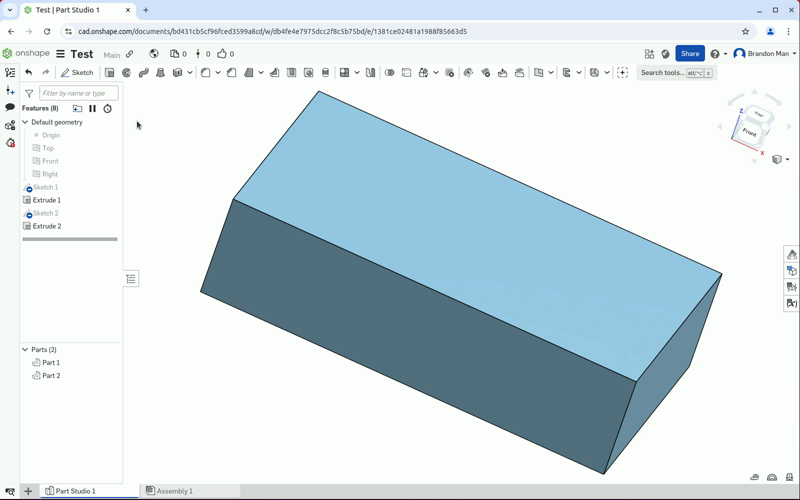
key(down, 2)
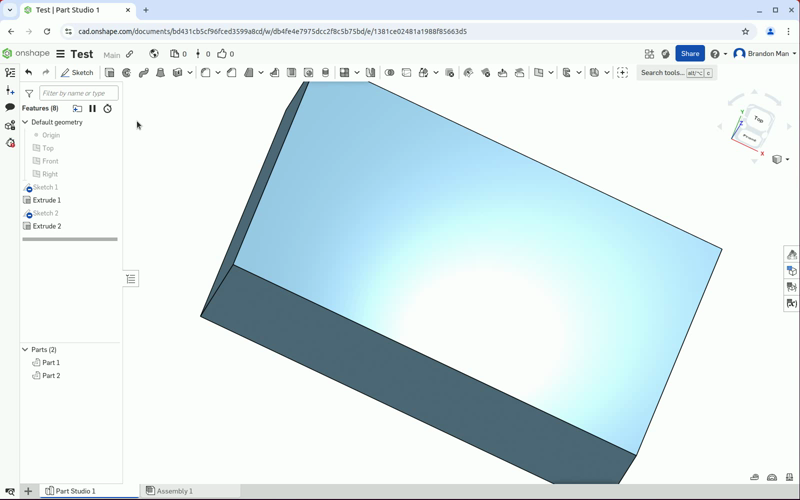
key(up, 2)
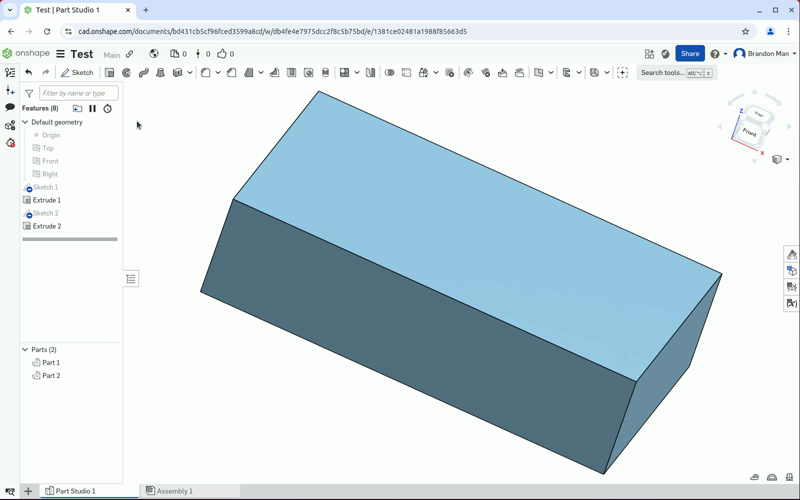
key(left, 2)
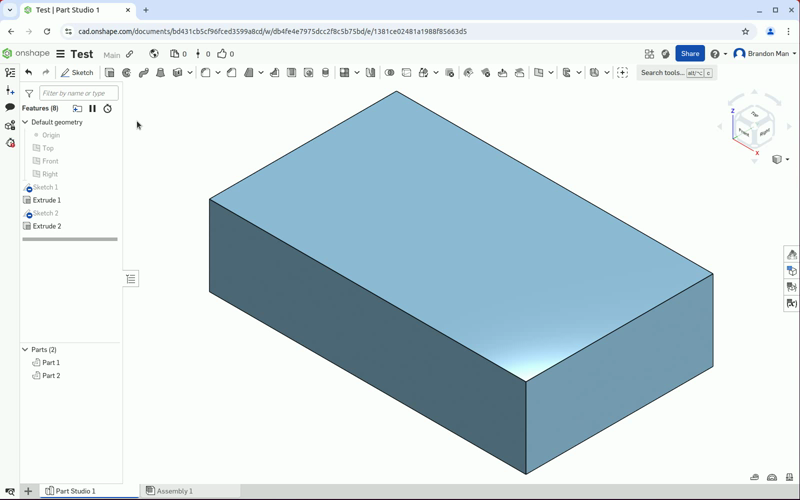
mouse_move(73, 189)
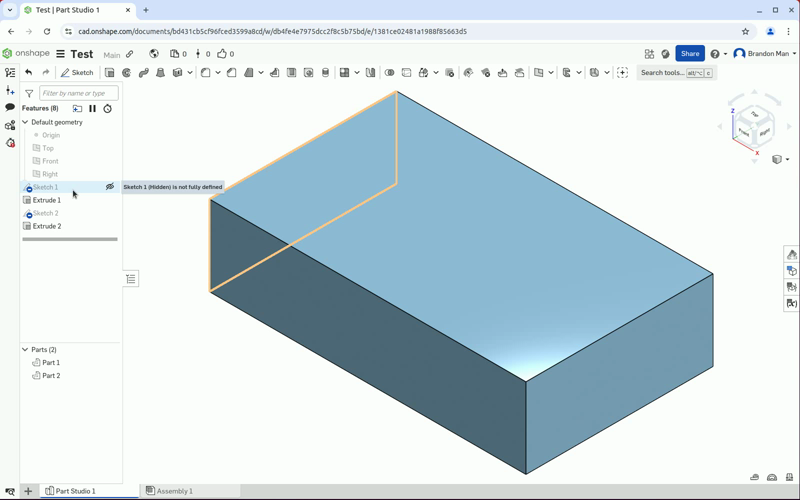
click(73, 189)